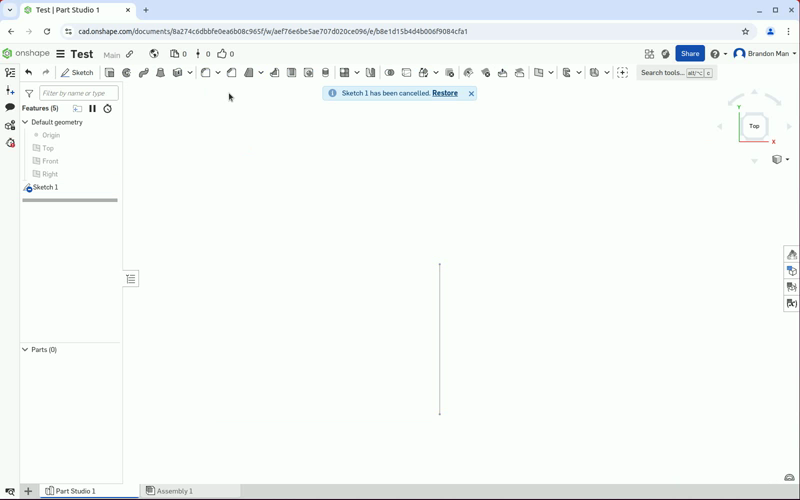
key(shift+h)
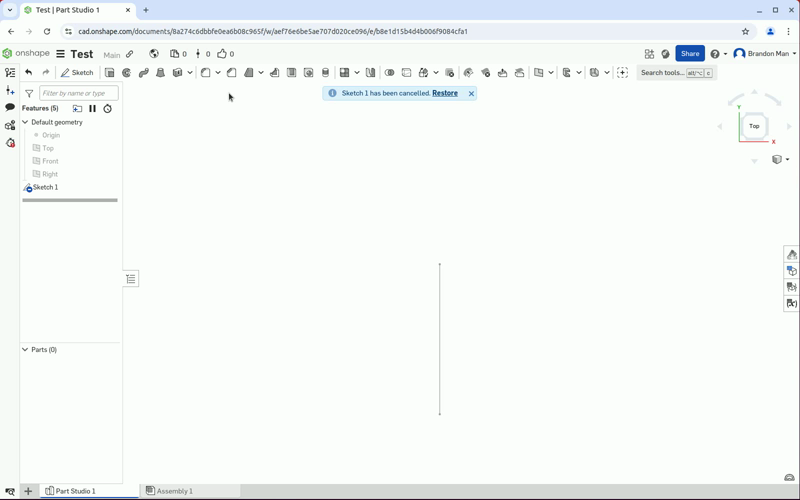
key(shift+s)
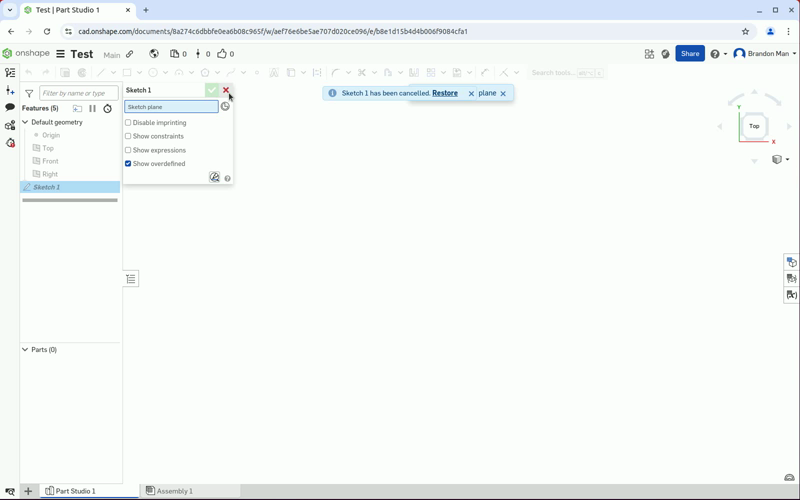
mouse_move(73, 150)
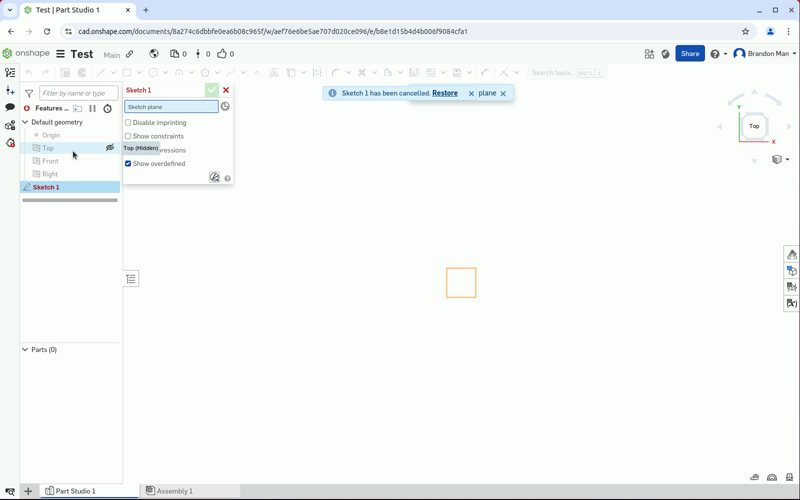
click(73, 150)
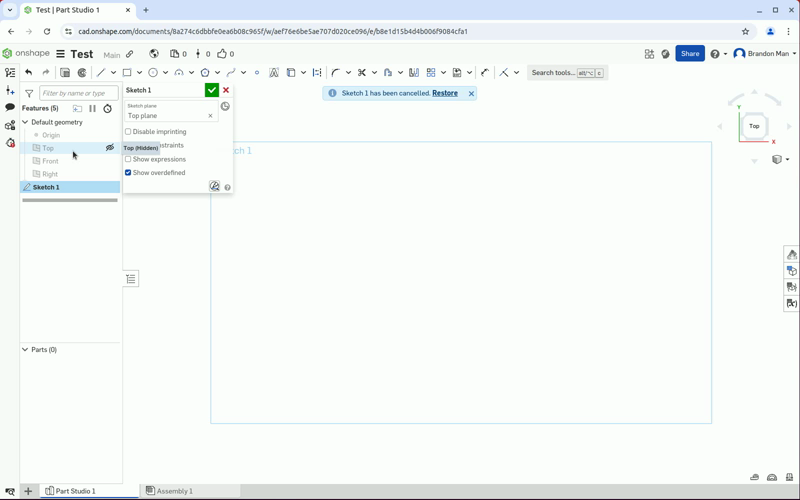
mouse_move(73, 352)
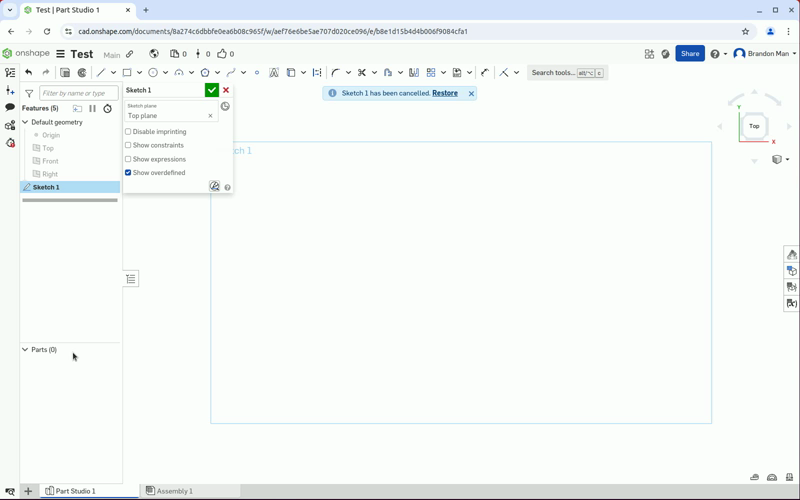
key(y)
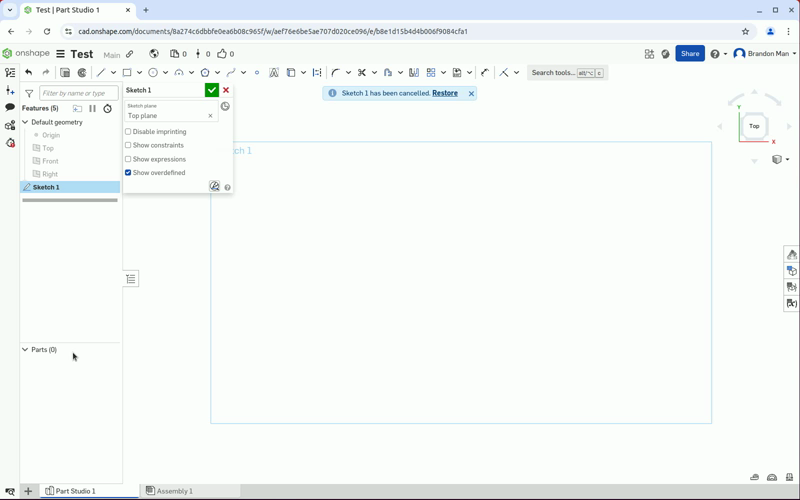
key(l)
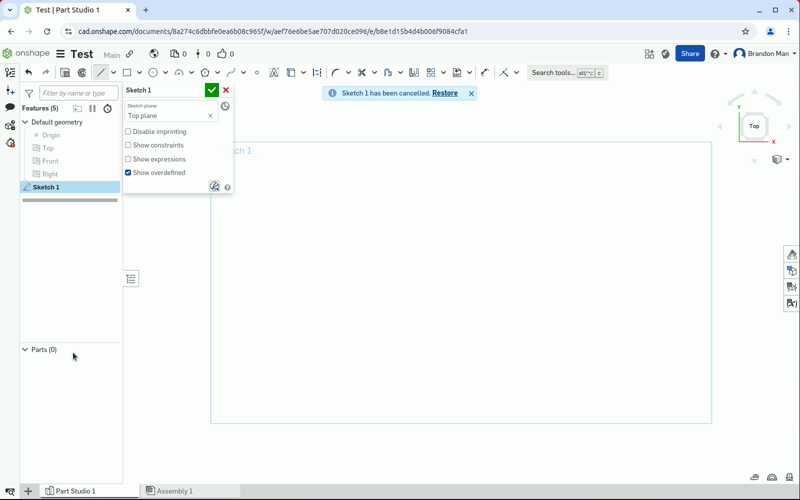
key_down(shift)
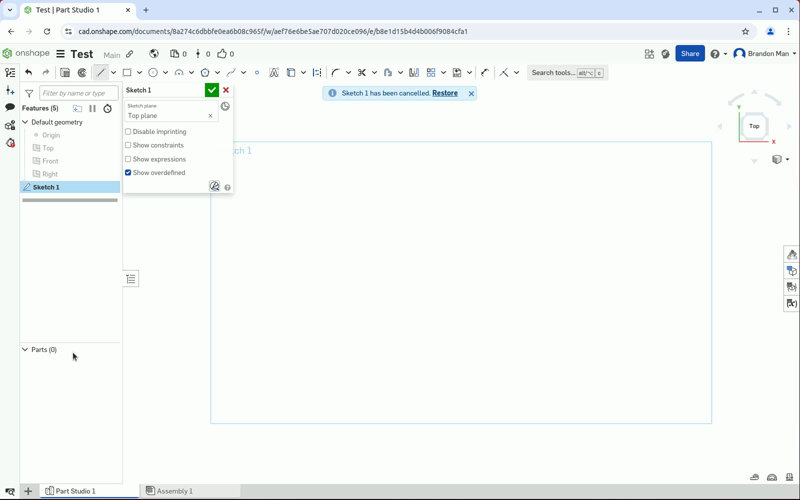
mouse_move(413, 325)
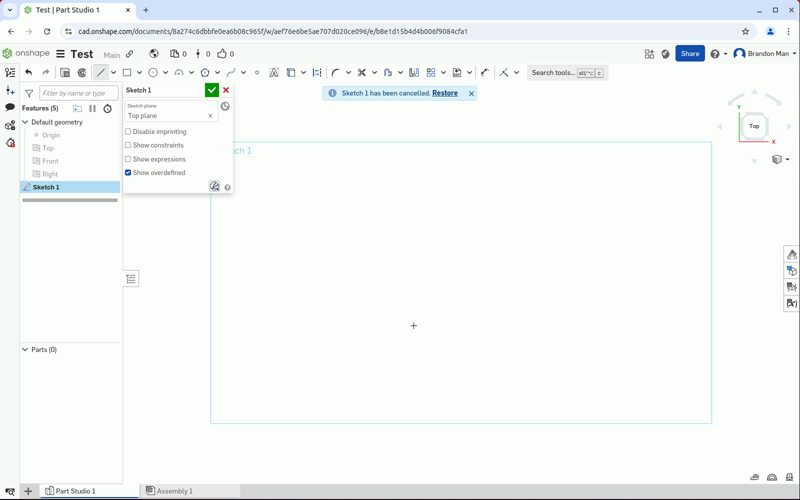
click(413, 325)
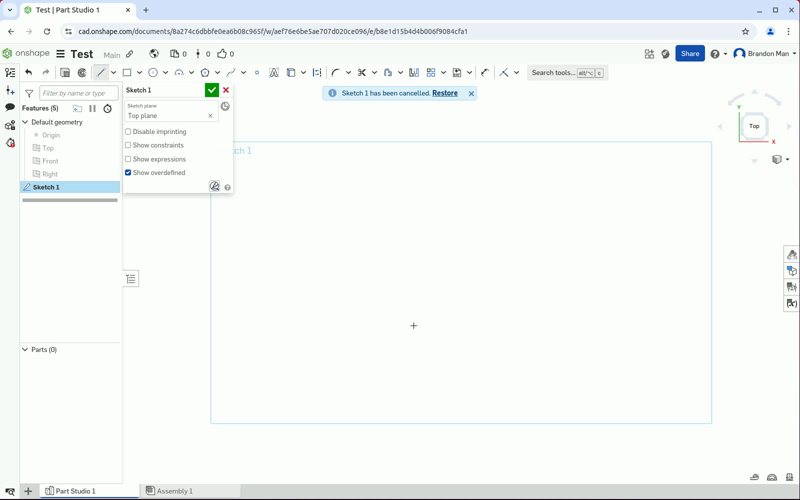
key_up(shift)
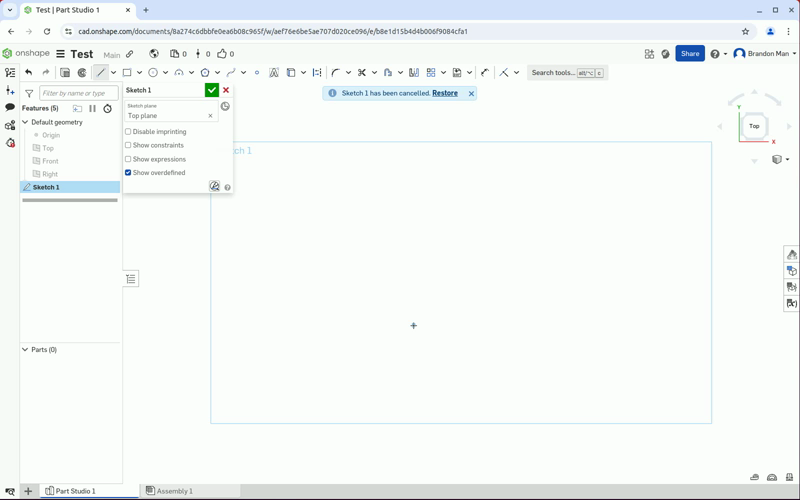
key_down(shift)
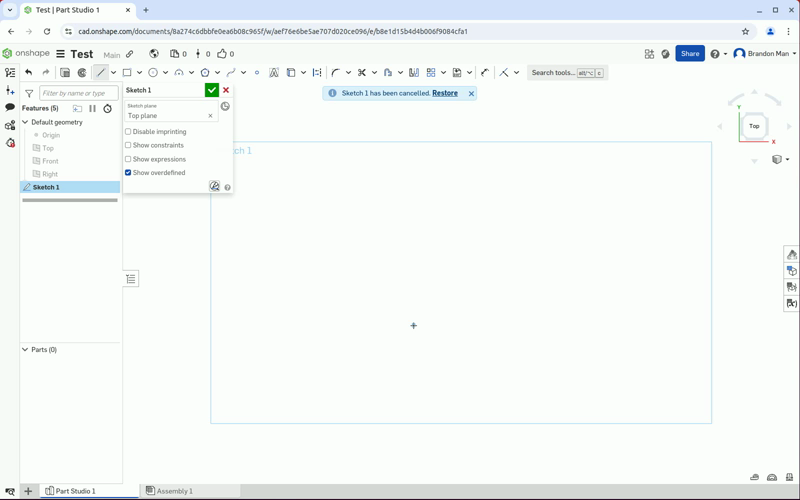
mouse_move(507, 325)
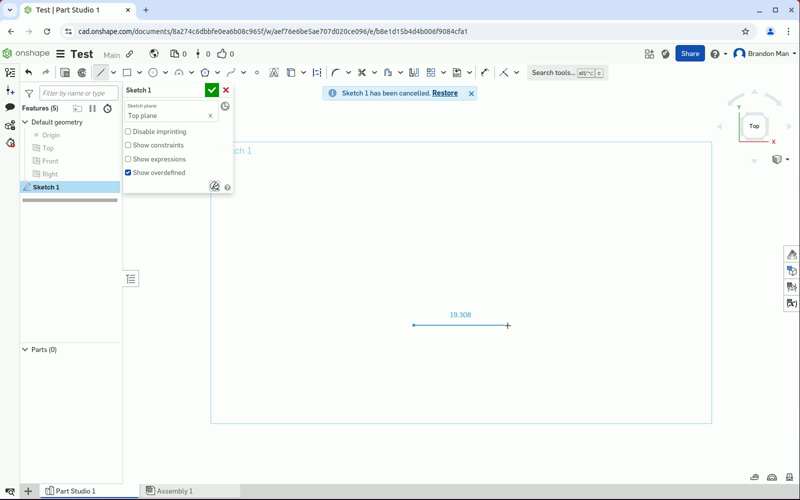
click(507, 325)
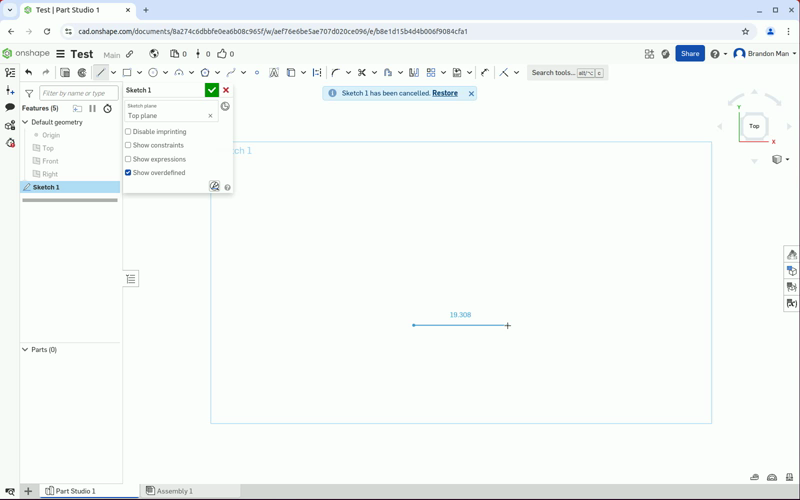
key_up(shift)
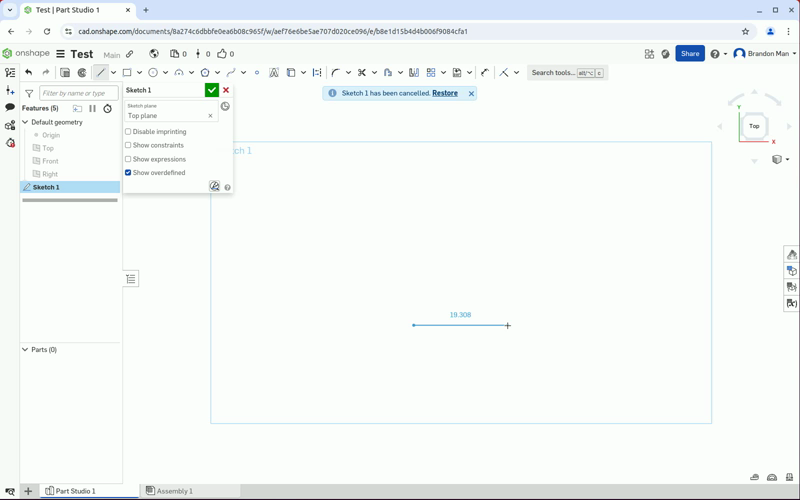
key_down(shift)
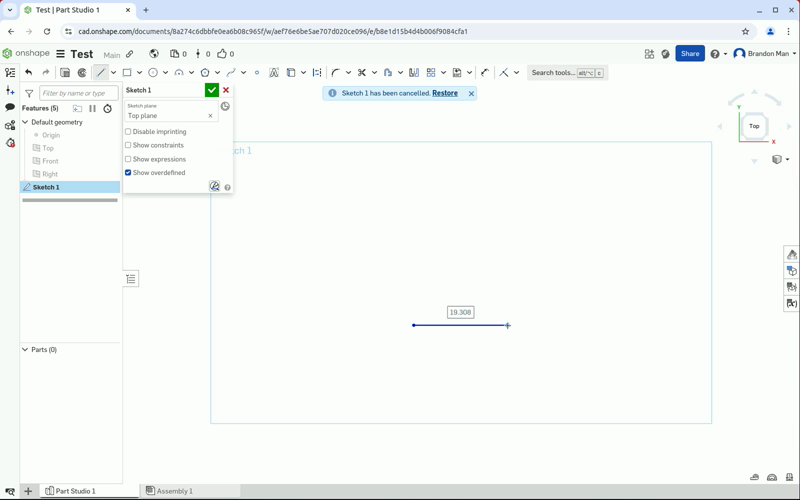
mouse_move(507, 239)
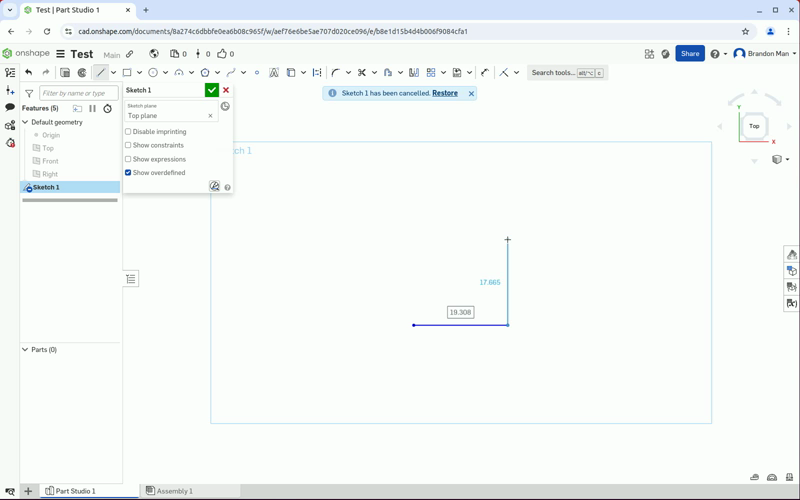
click(507, 239)
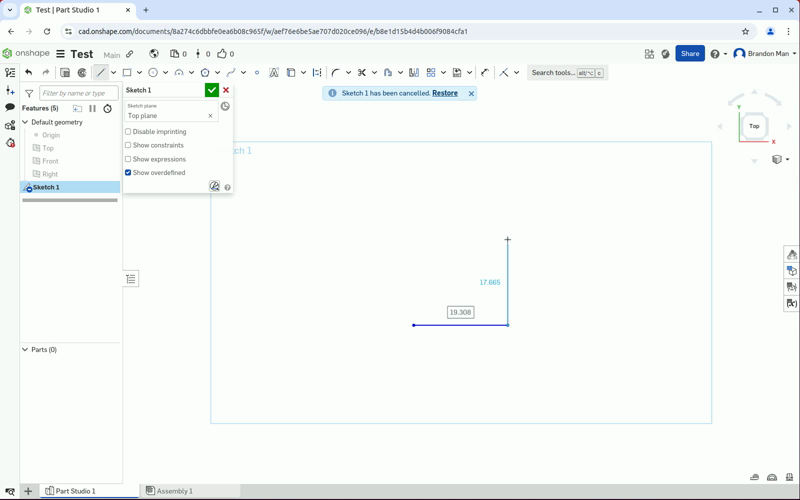
key_up(shift)
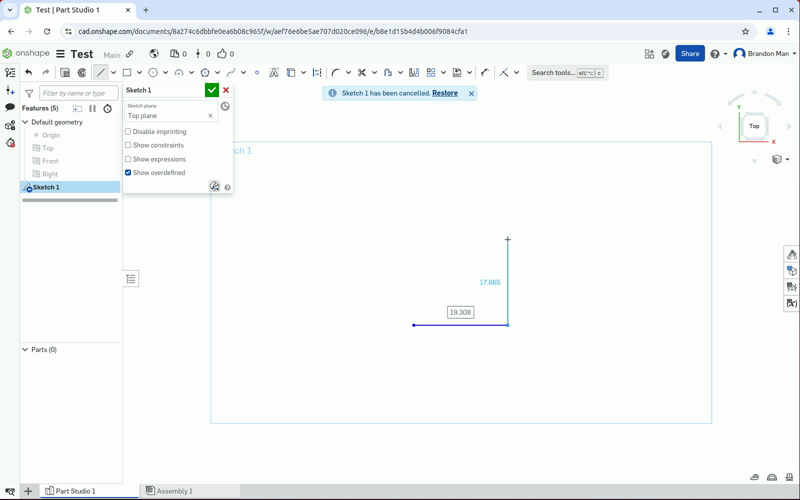
key_down(shift)
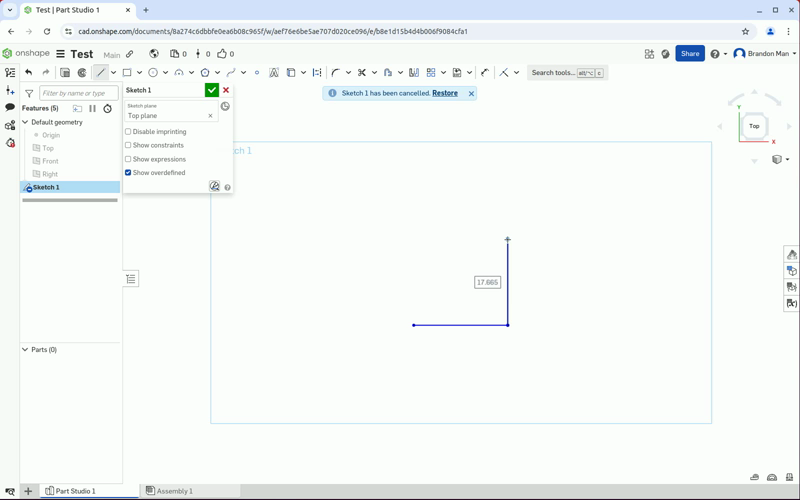
mouse_move(413, 239)
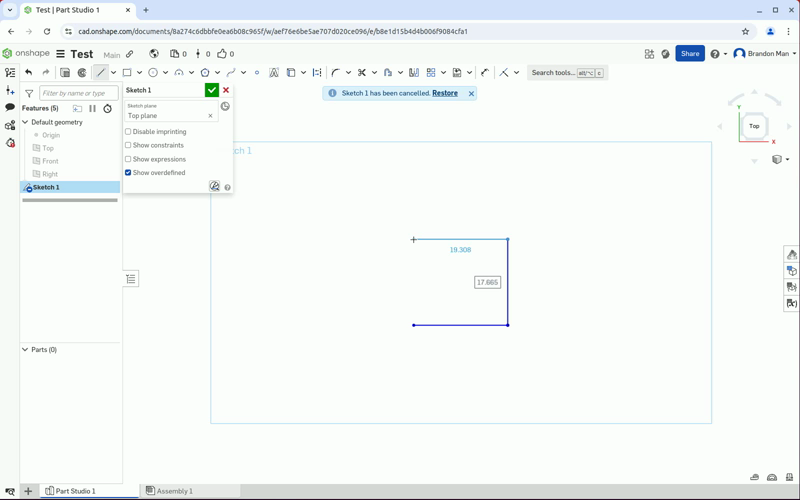
click(413, 239)
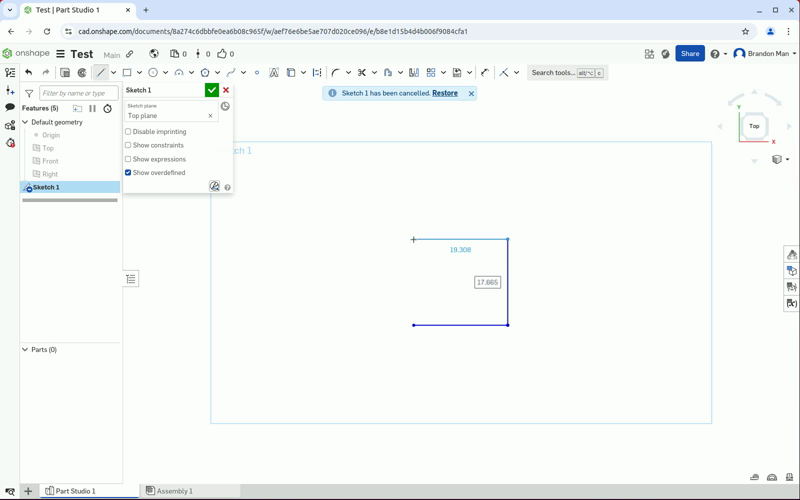
key_up(shift)
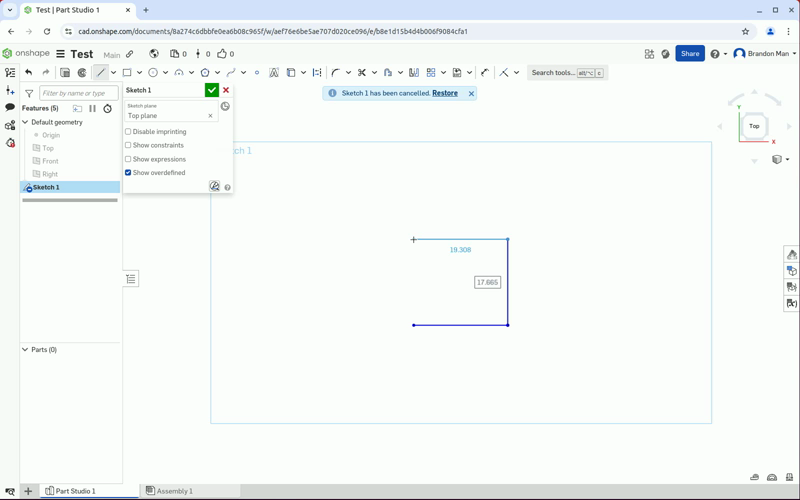
key_down(shift)
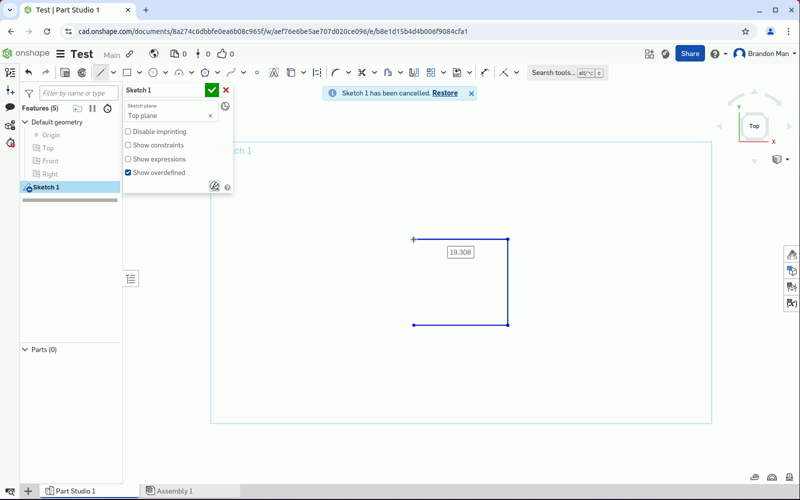
mouse_move(413, 325)
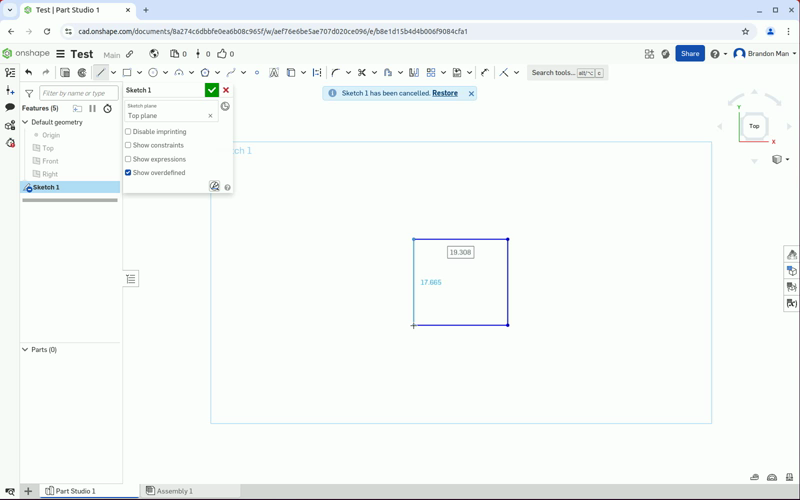
key_up(shift)
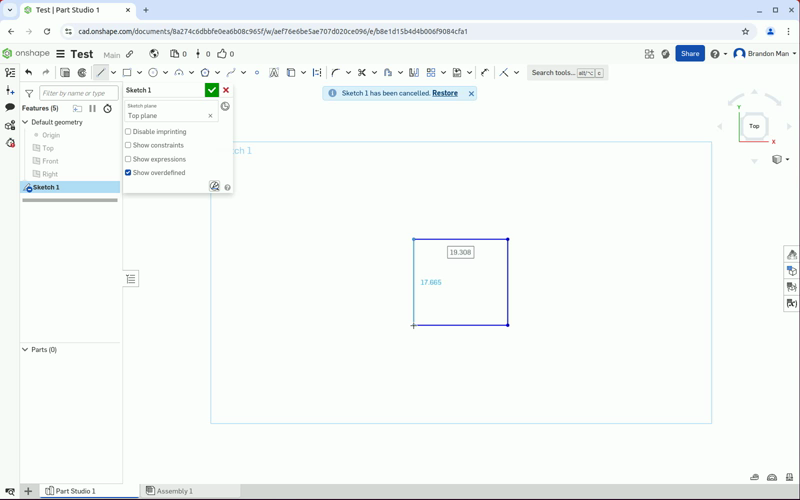
click(413, 325)
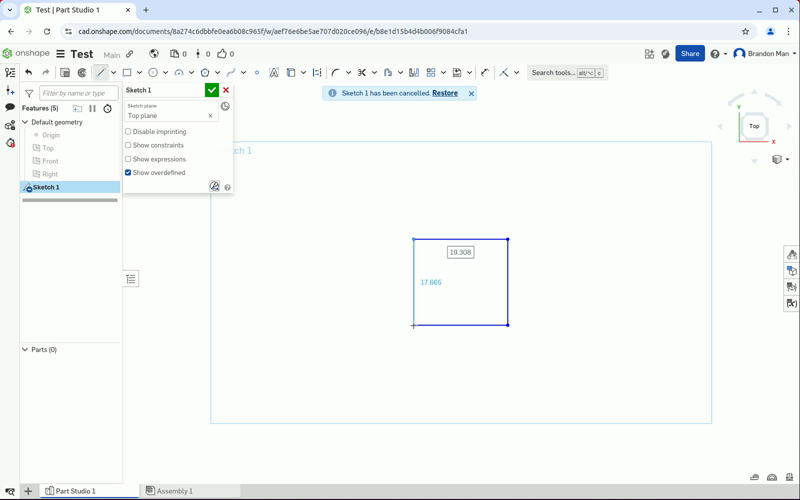
key(esc)
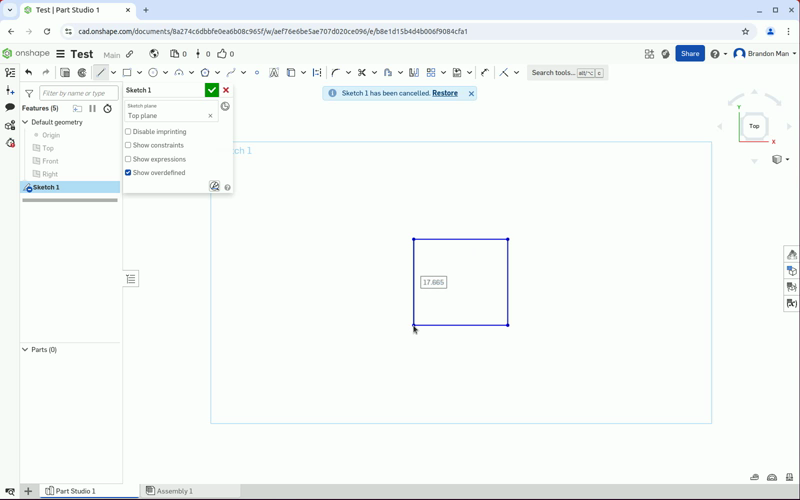
mouse_move(497, 319)
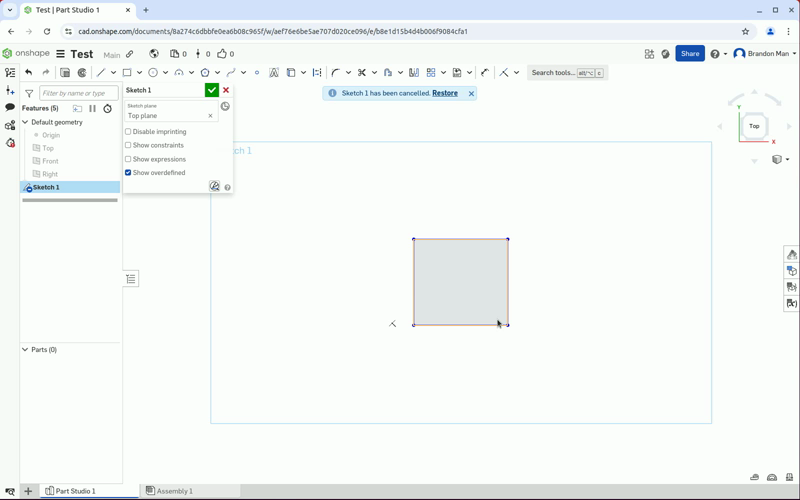
click(497, 319)
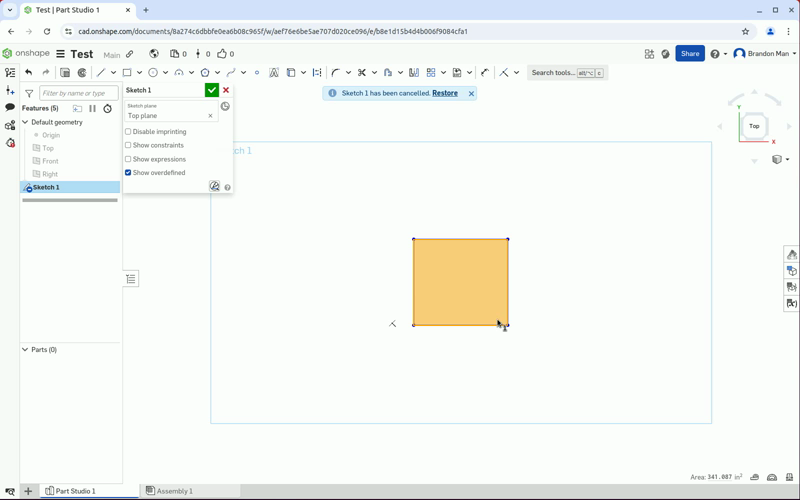
mouse_move(73, 352)
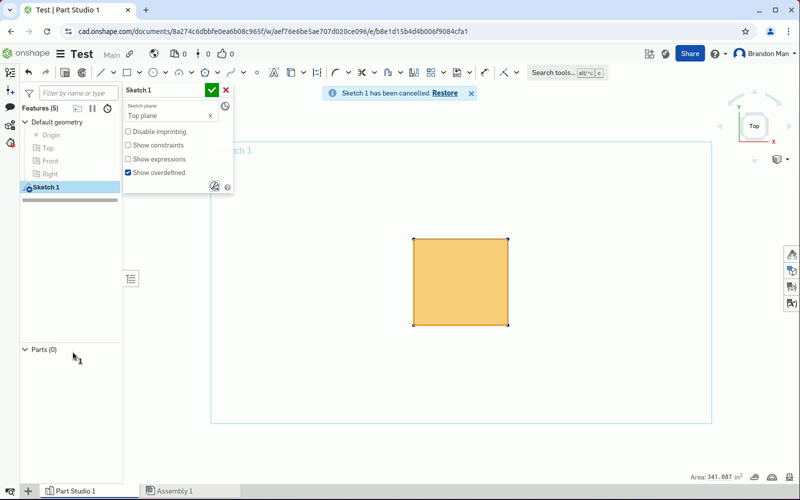
key(shift+y)
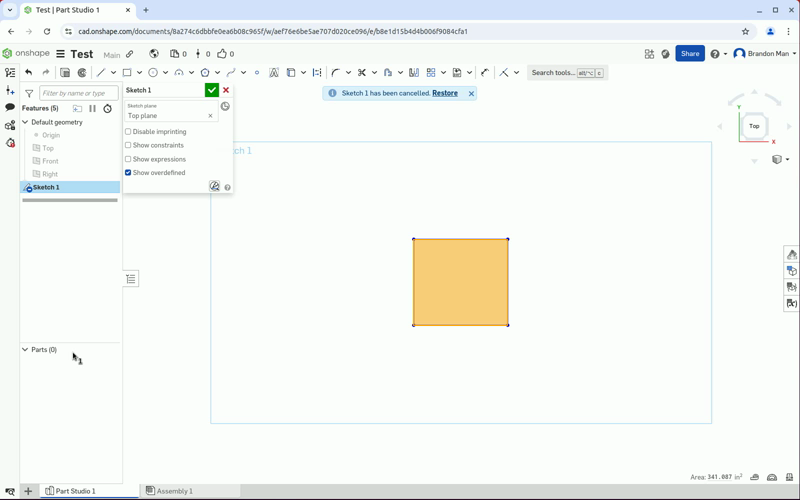
key(shift+e)
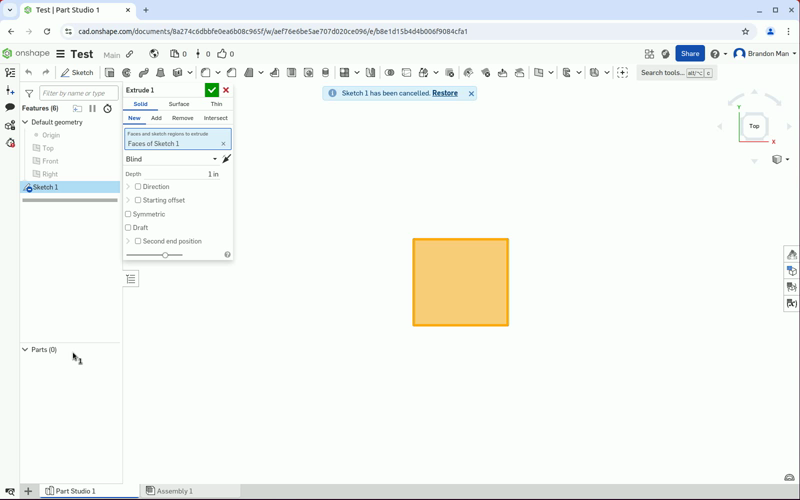
mouse_move(143, 106)
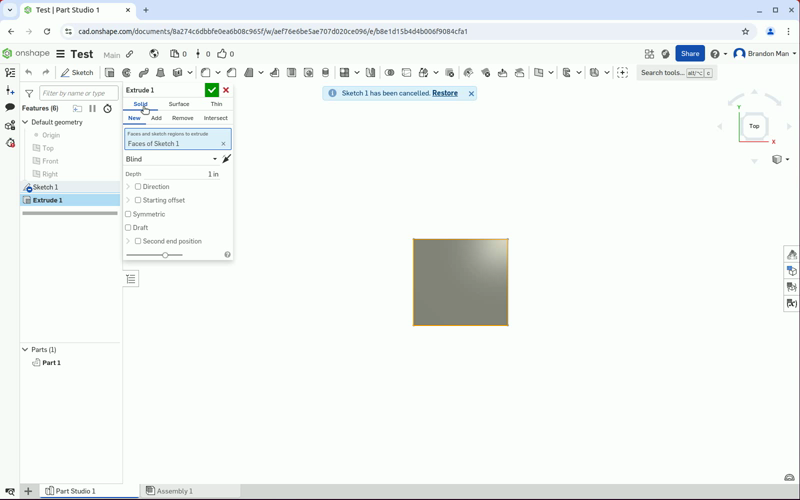
click(143, 106)
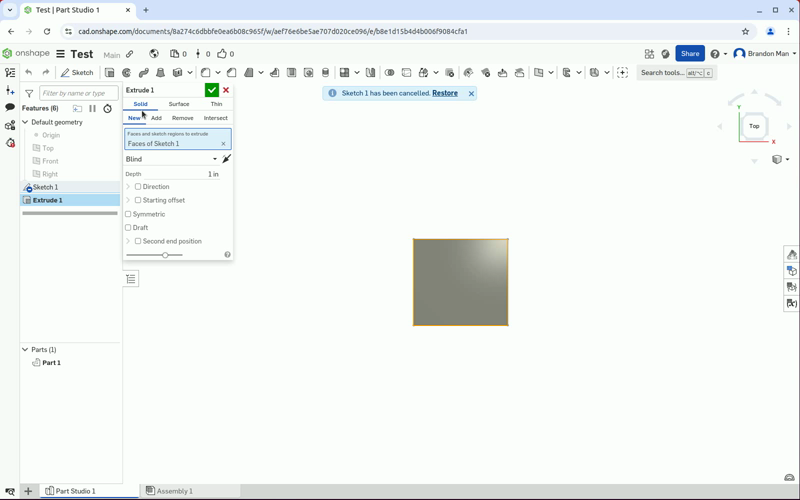
mouse_move(137, 120)
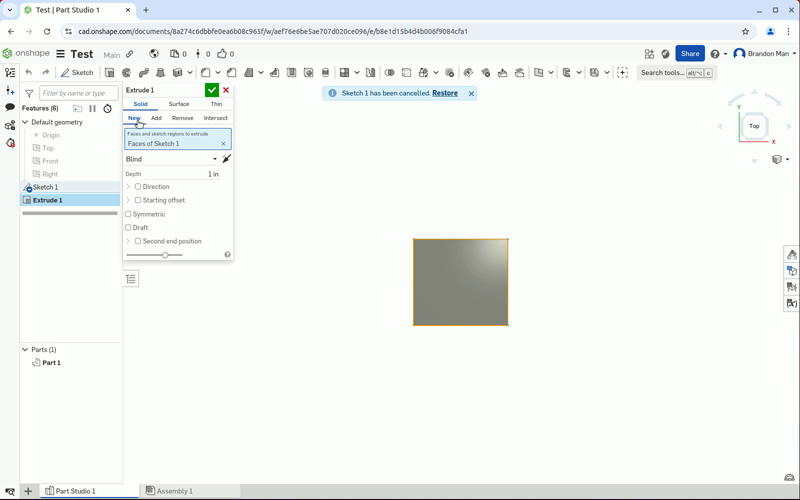
click(137, 120)
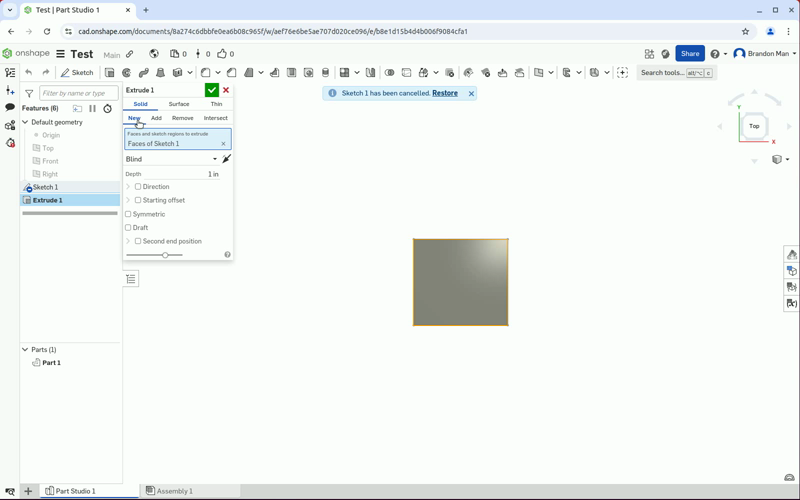
key(tab, 4)
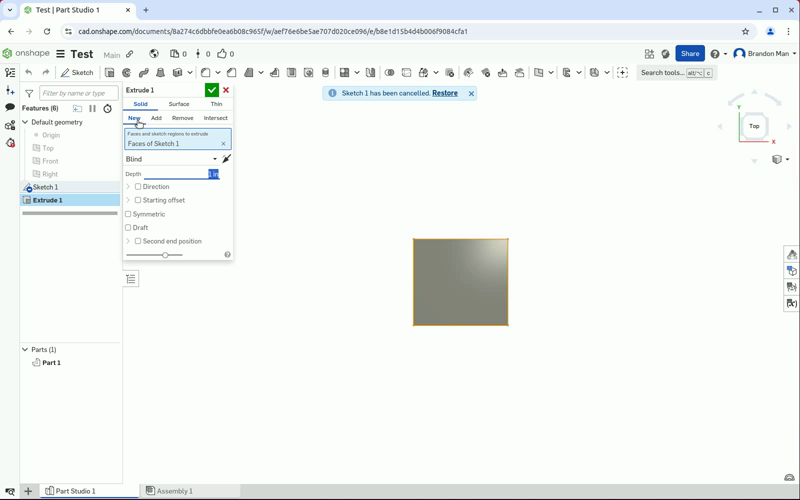
text(23.108)
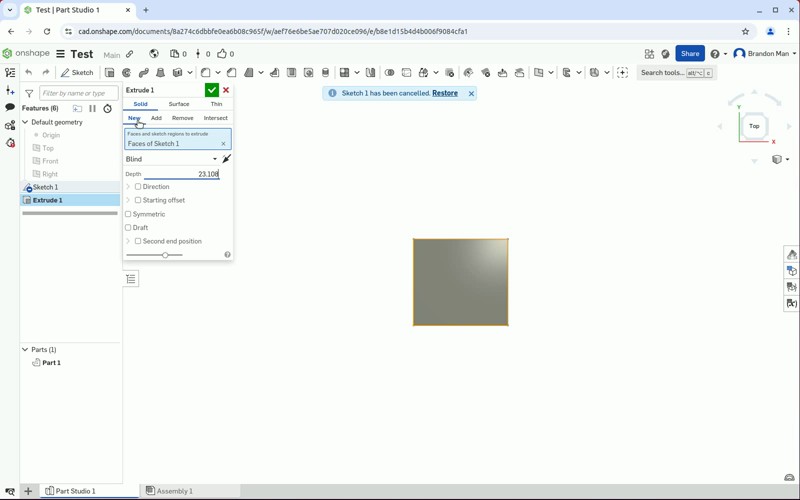
key(enter)
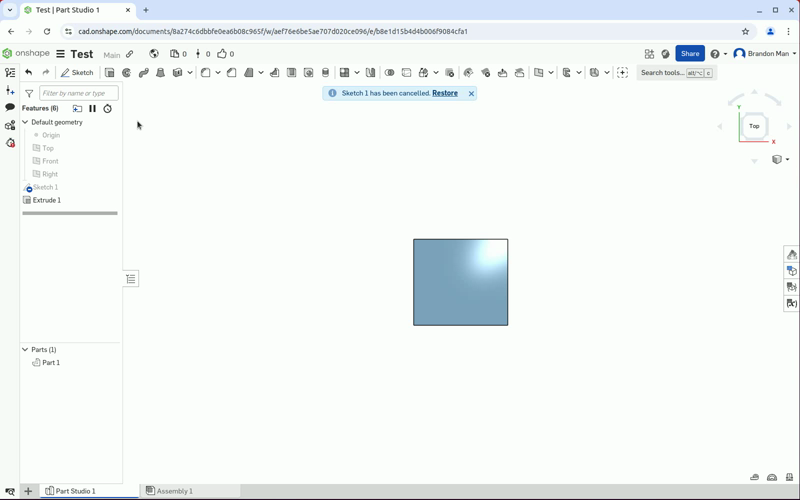
key(shift+h)
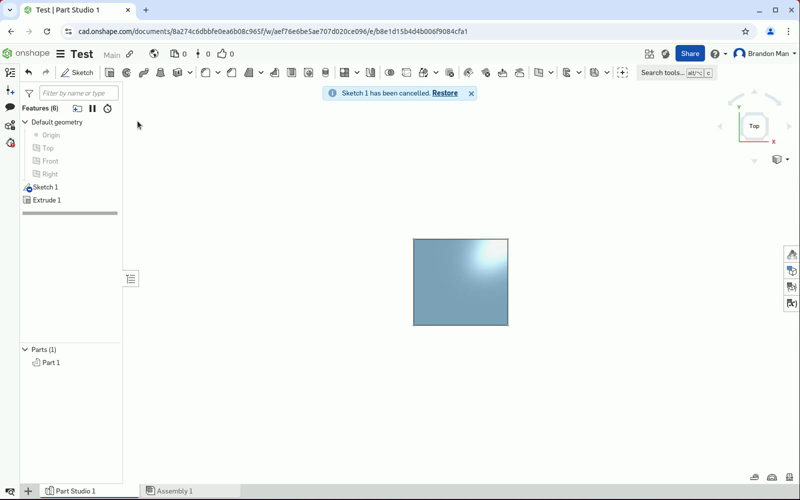
key(shift+h)
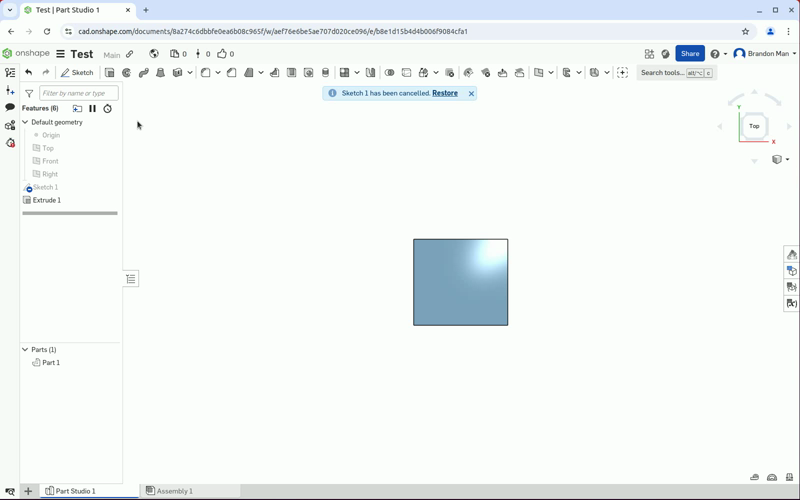
mouse_move(73, 189)
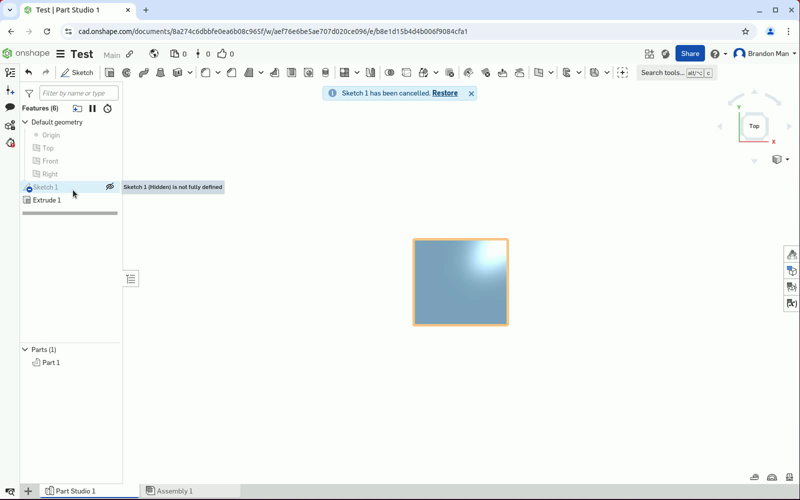
click(73, 189)
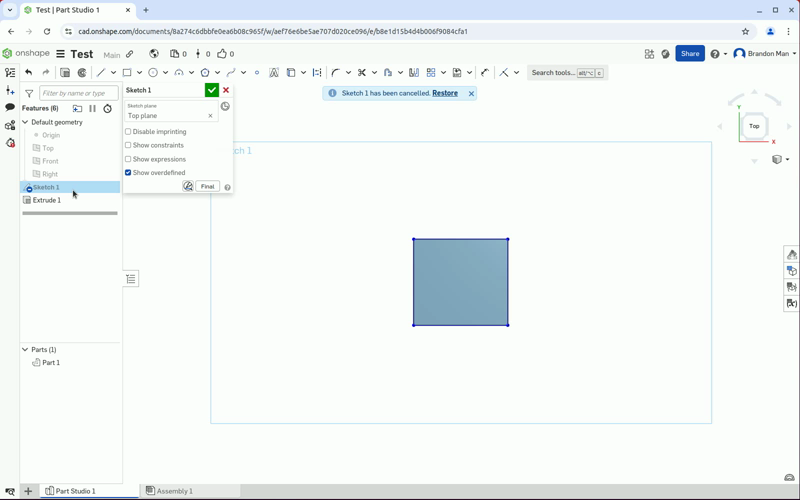
mouse_move(229, 92)
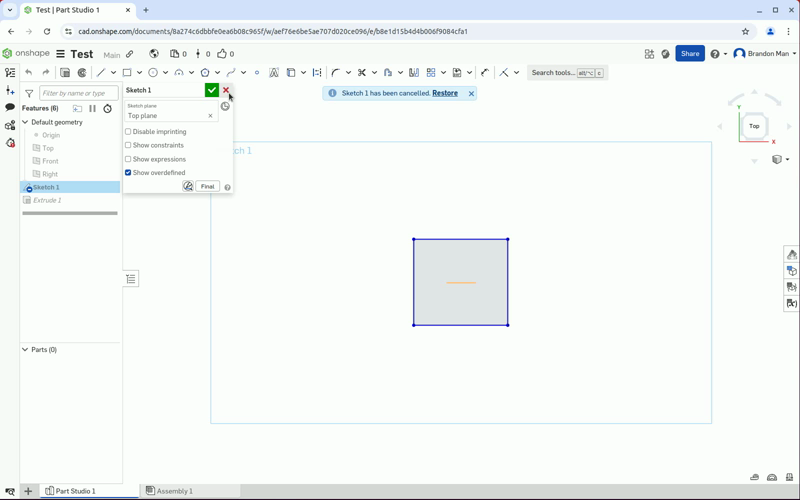
click(229, 92)
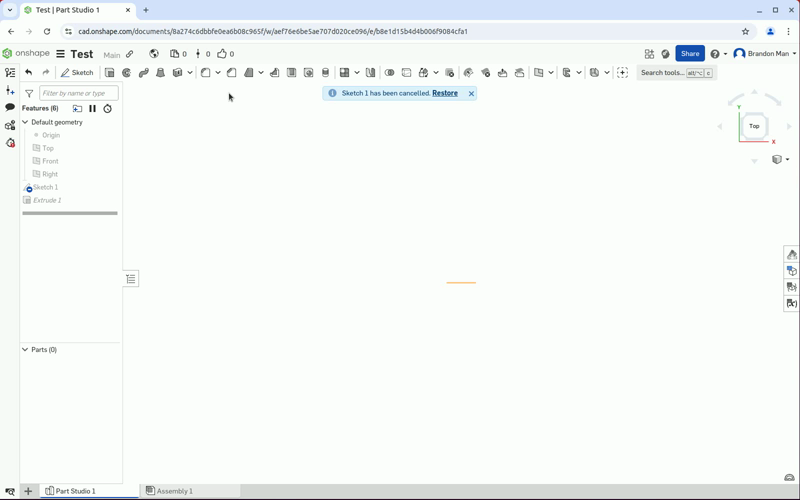
mouse_move(73, 352)
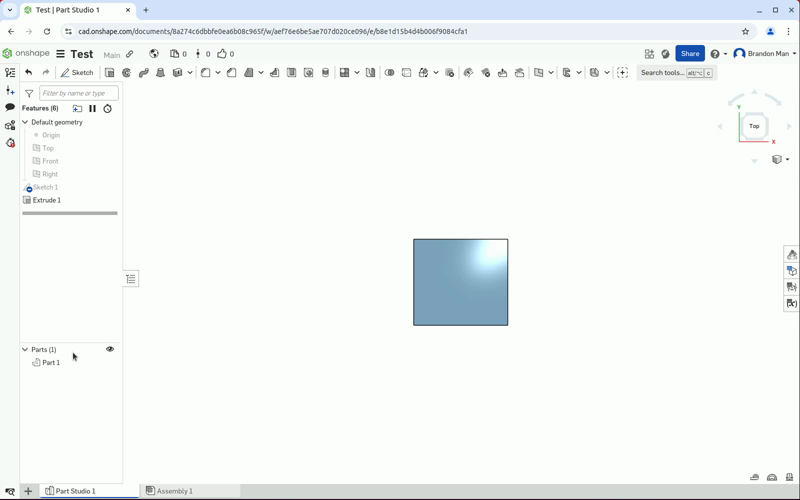
key(y)
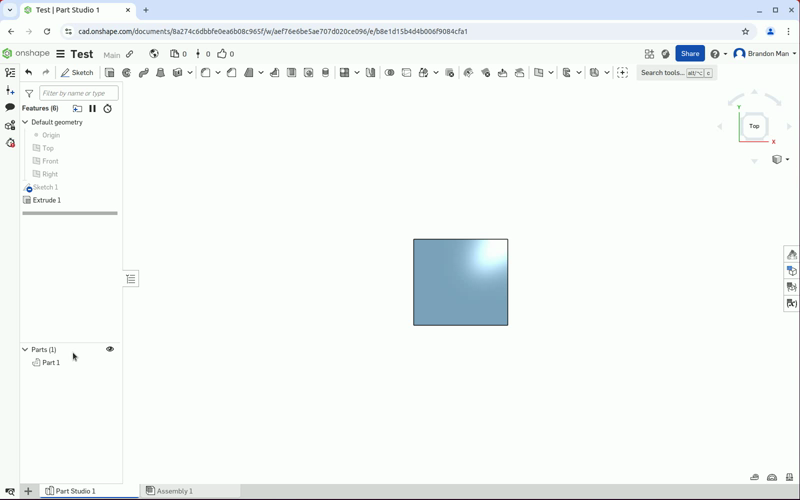
key(shift+p)
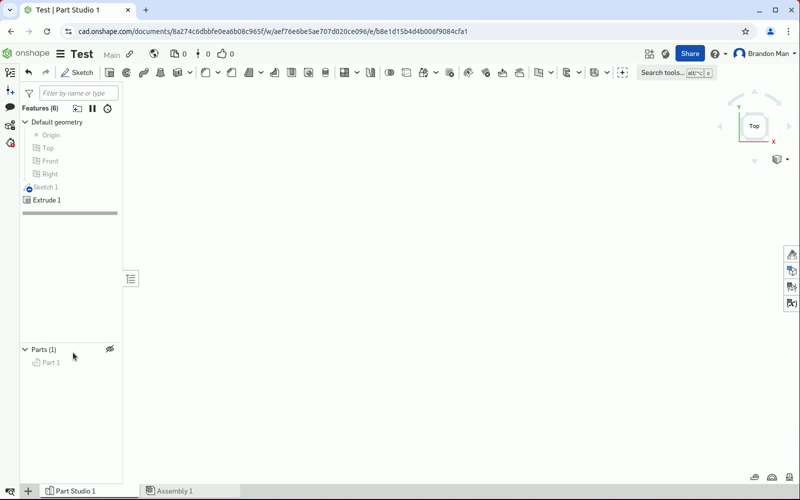
key(space)
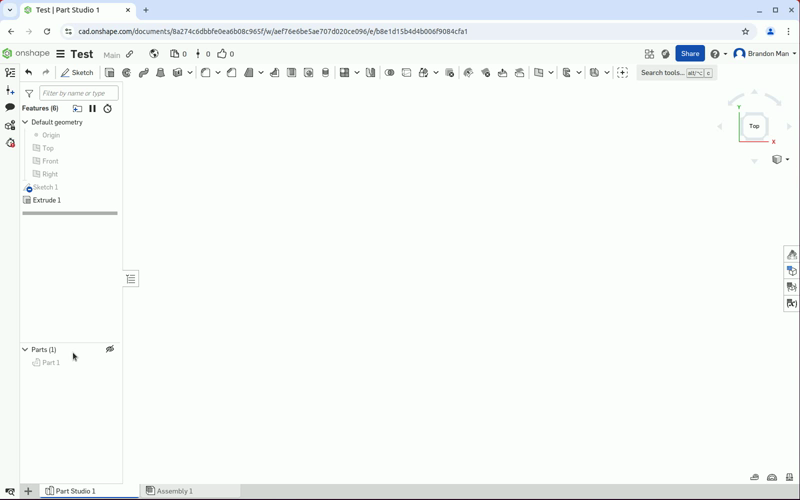
key_down(shift)
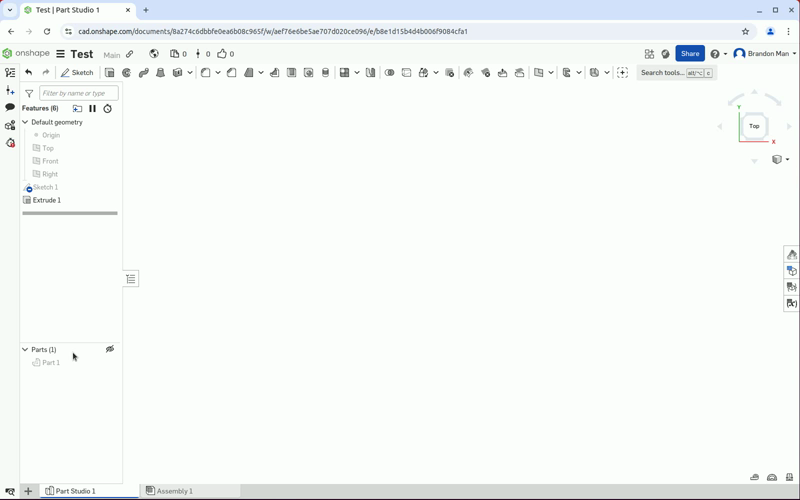
key(up)
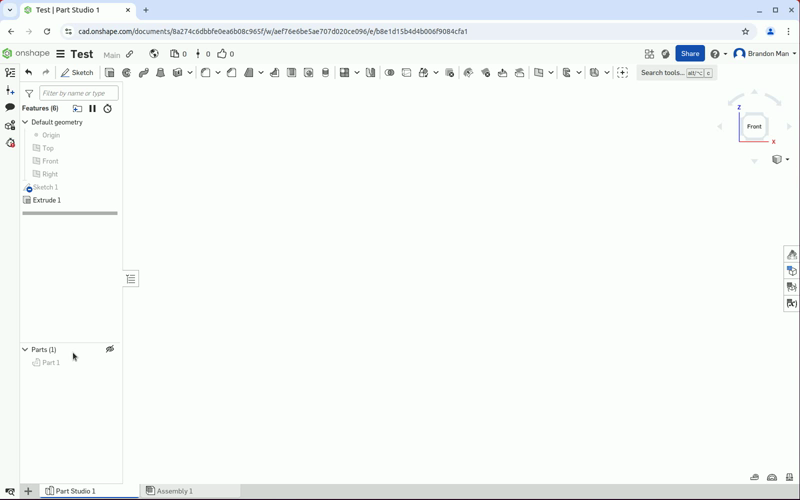
key_up(shift)
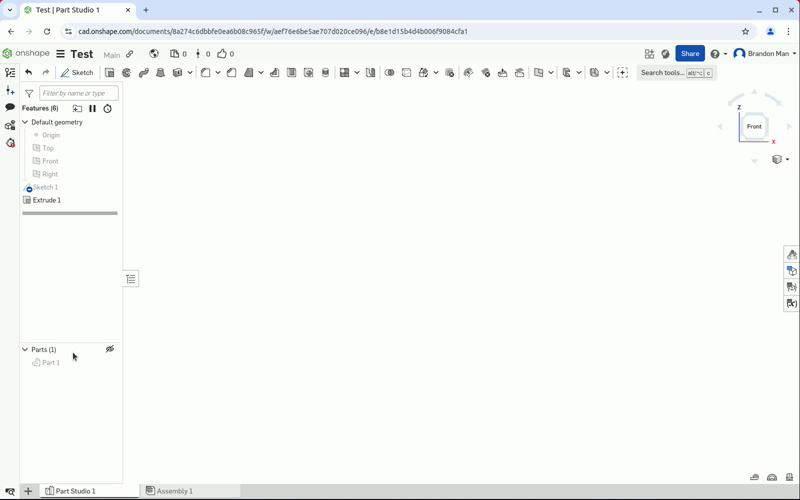
mouse_move(73, 352)
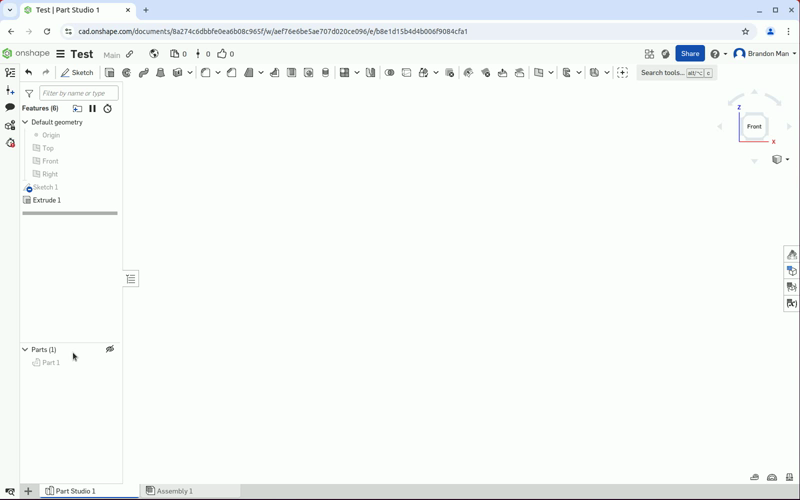
key(shift+y)
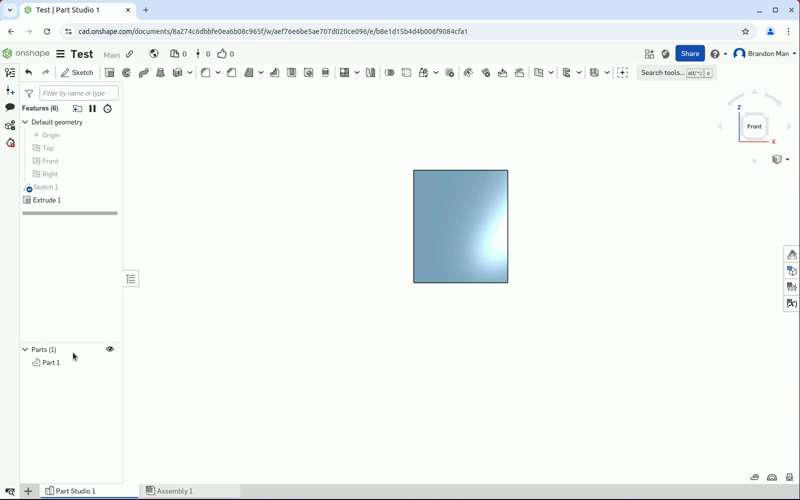
mouse_move(541, 75)
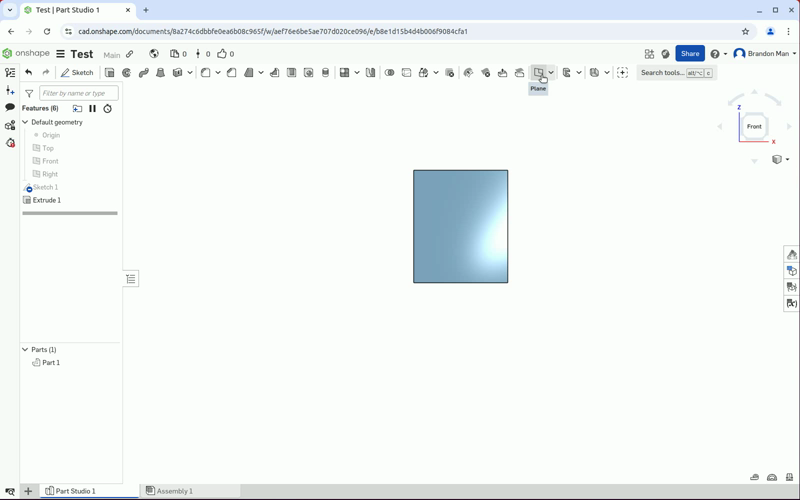
click(541, 75)
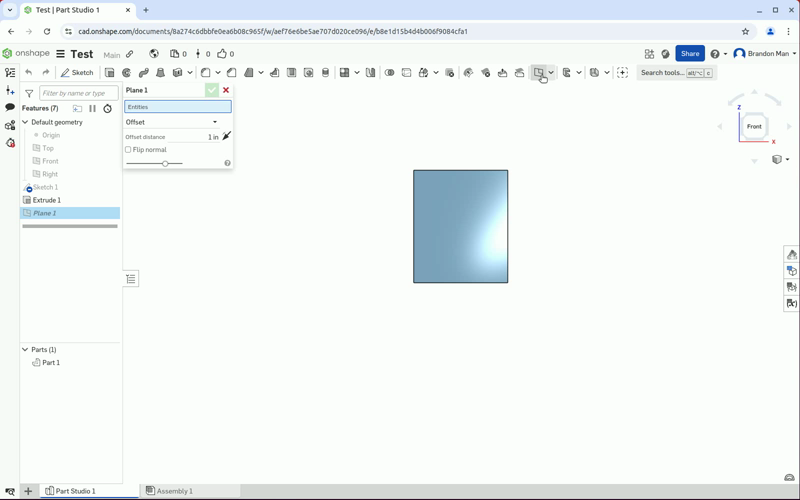
mouse_move(73, 163)
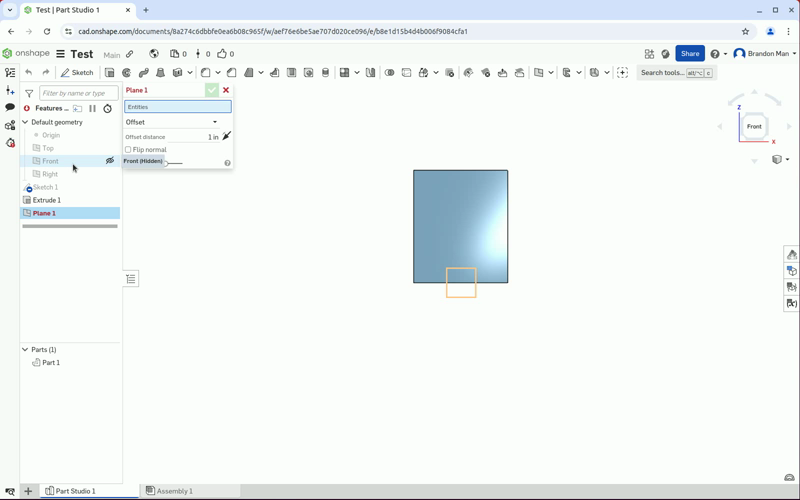
click(73, 163)
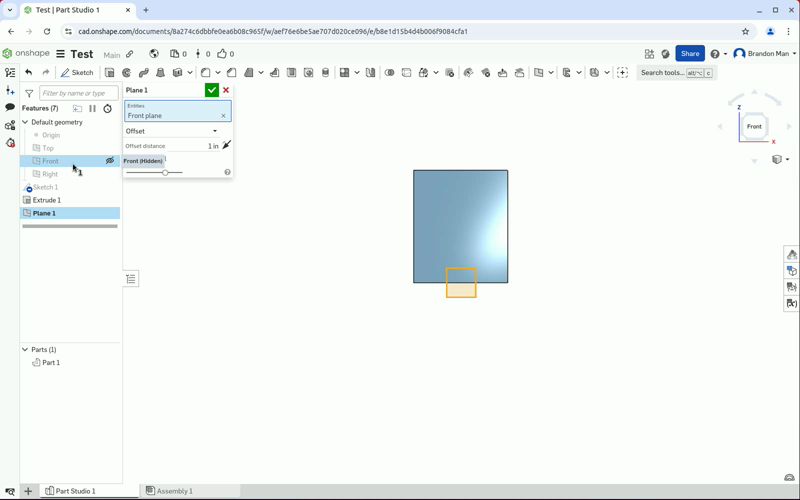
key(tab, 2)
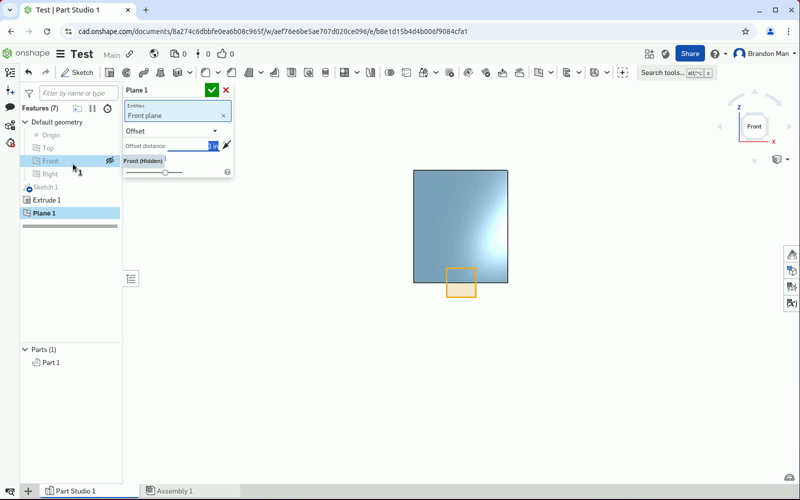
text(8.658)
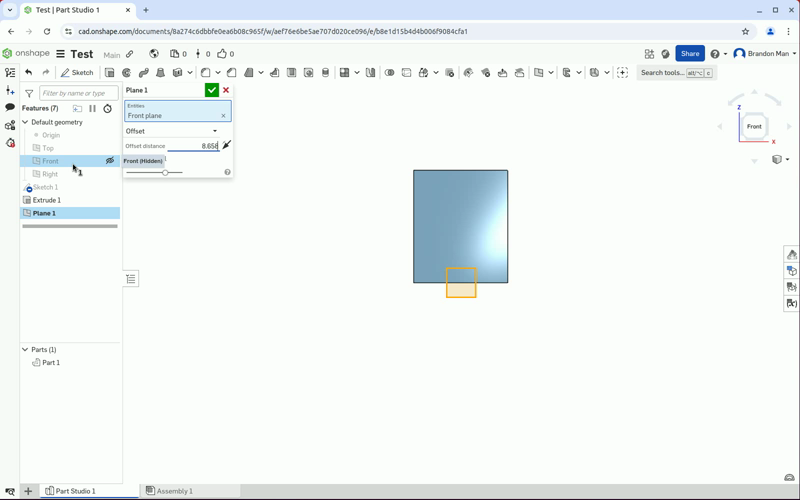
key(enter, 2)
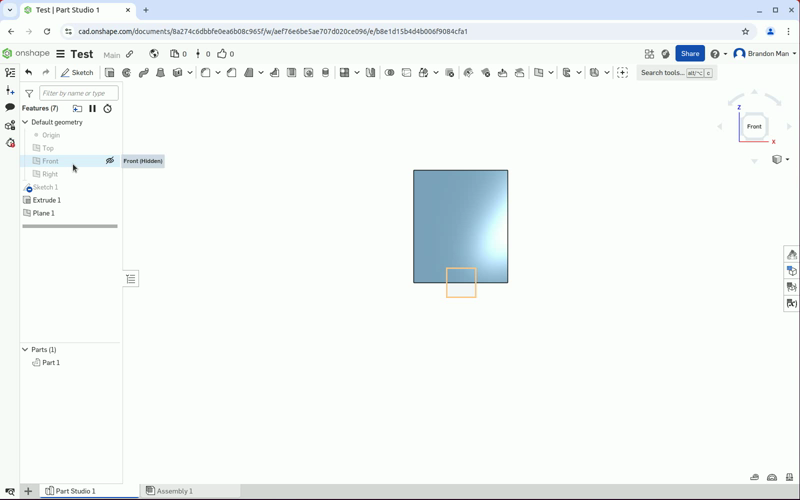
key(shift+s)
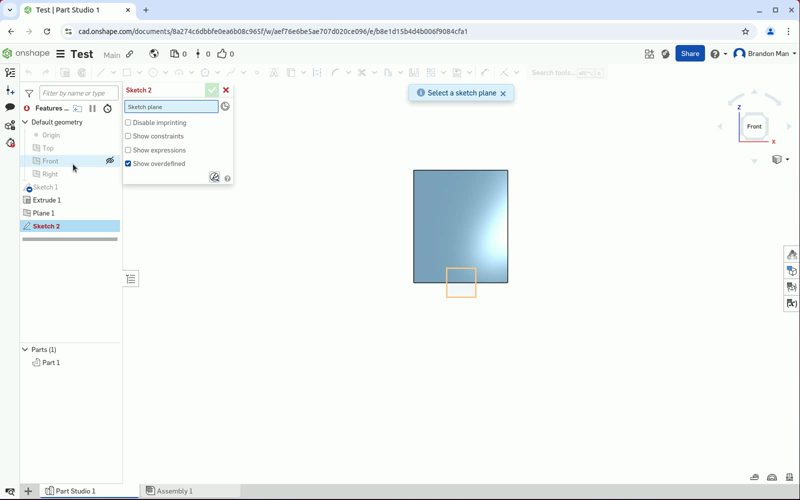
mouse_move(73, 215)
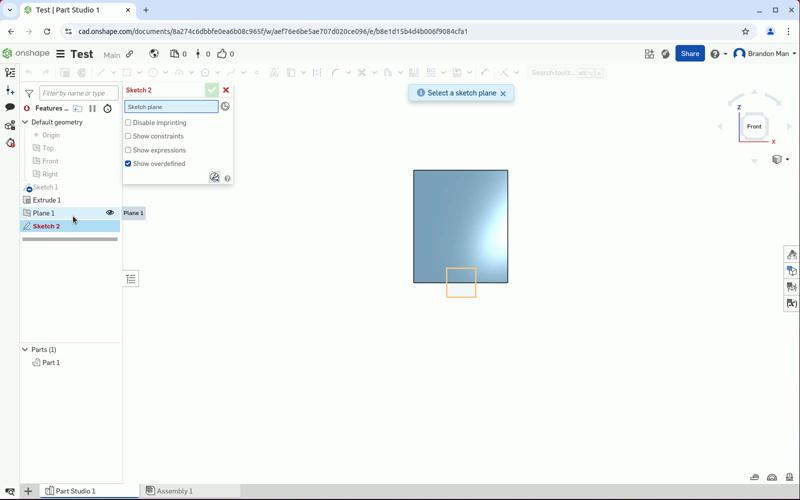
click(73, 215)
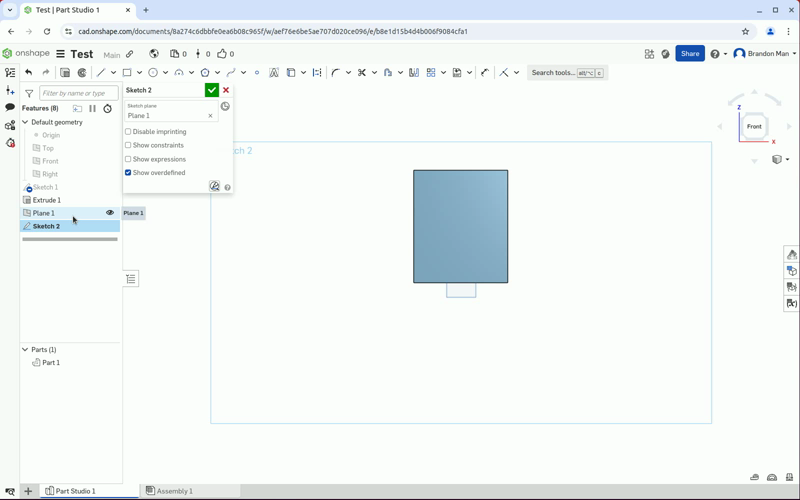
mouse_move(73, 352)
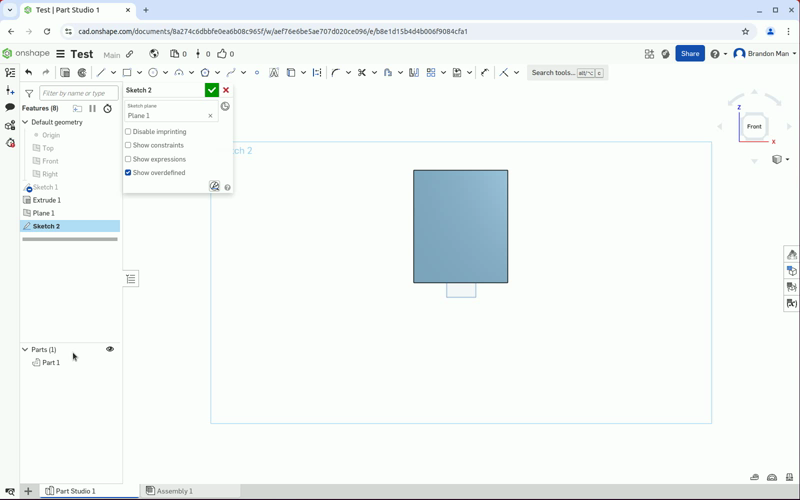
key(y)
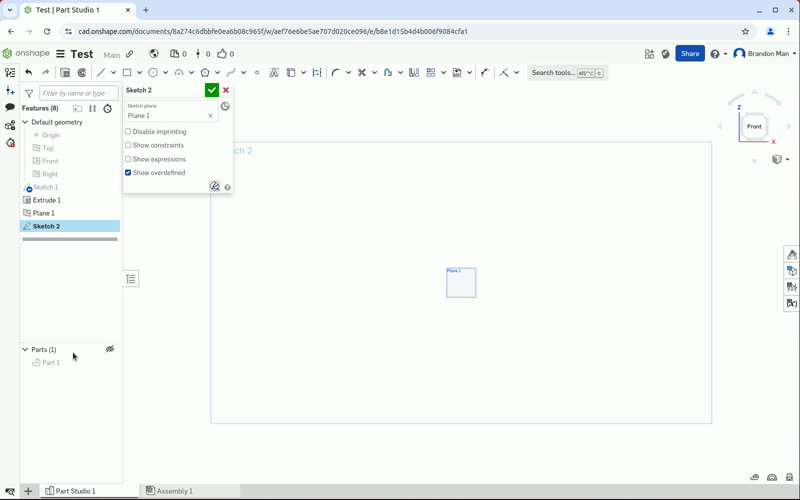
key(l)
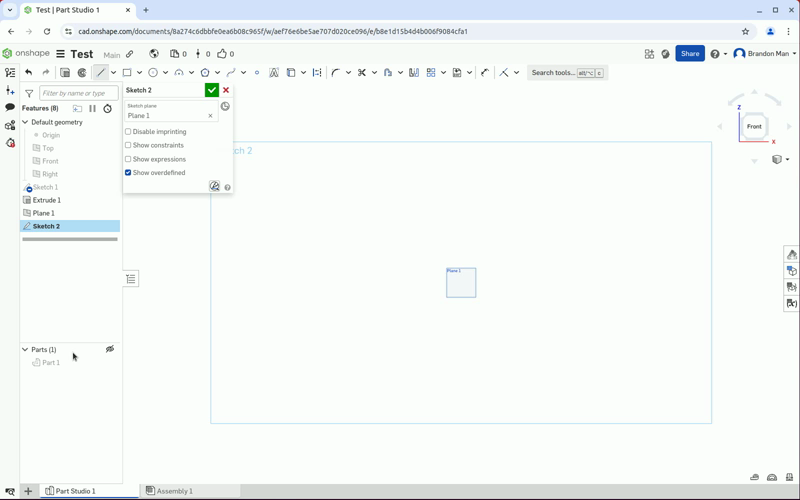
key_down(shift)
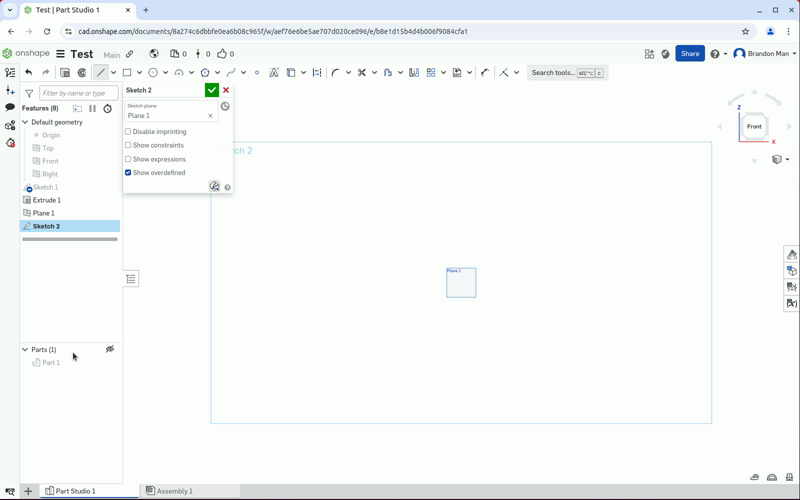
mouse_move(419, 276)
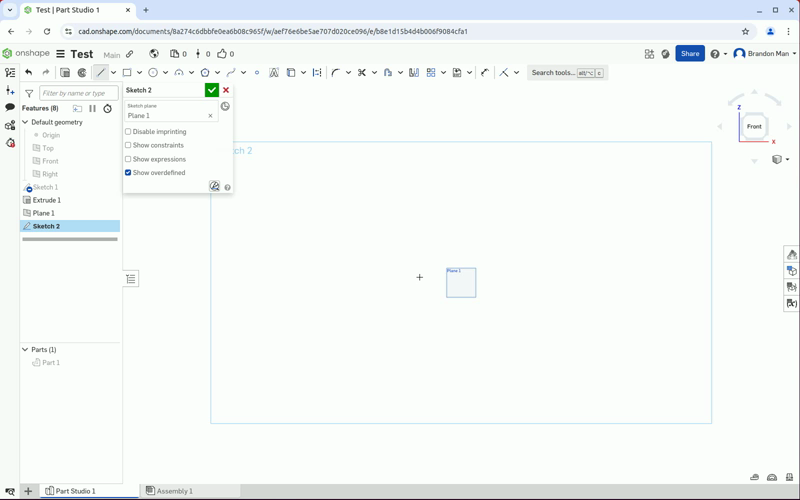
click(419, 276)
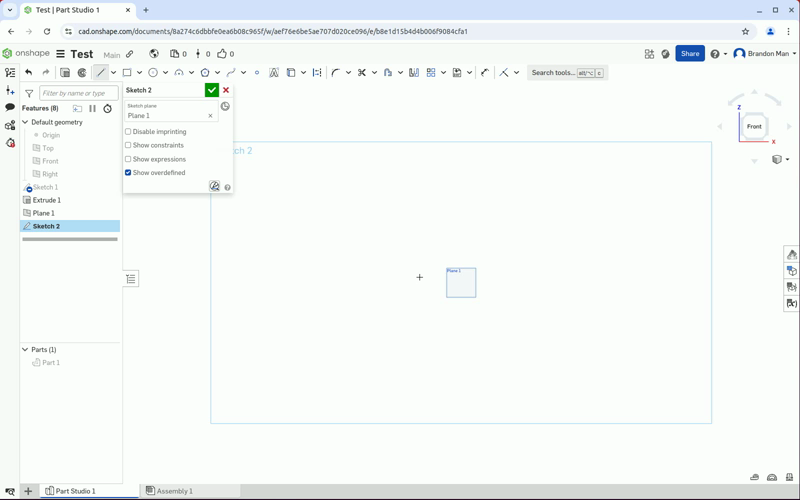
key_up(shift)
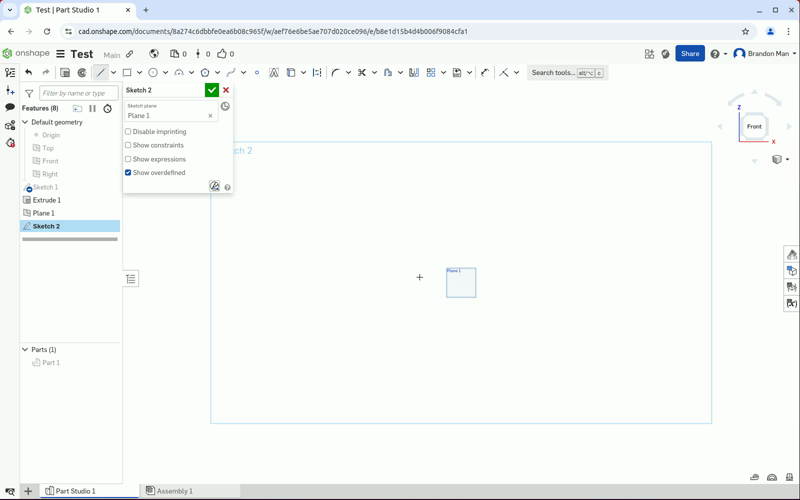
key_down(shift)
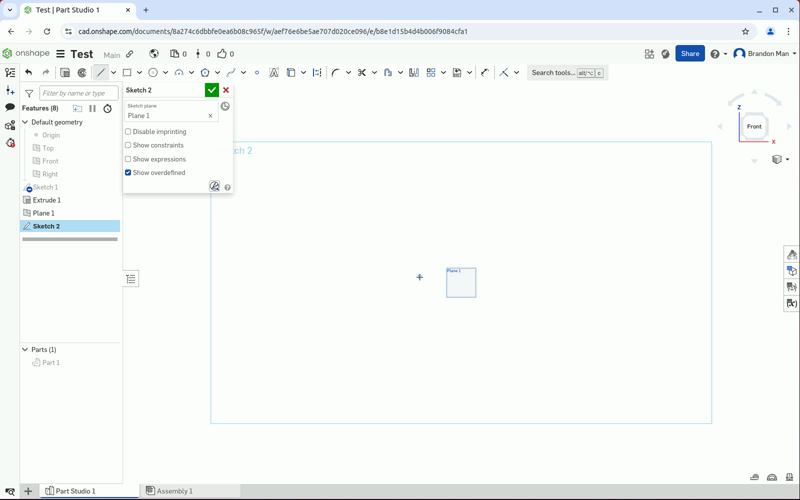
mouse_move(502, 277)
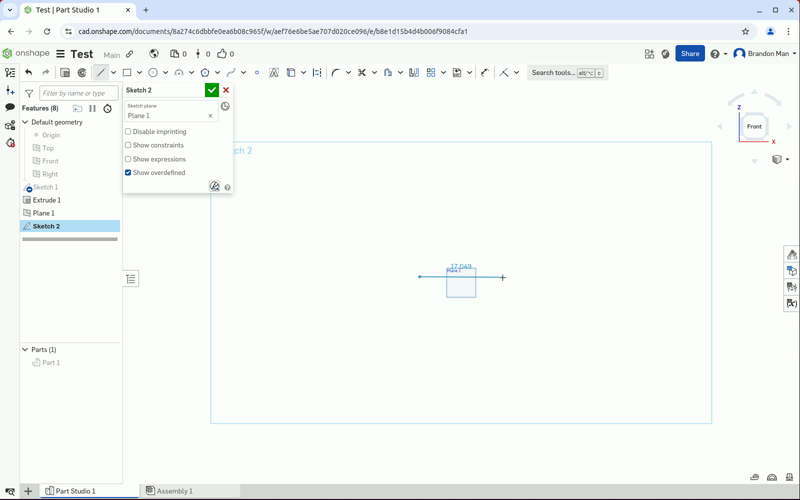
click(502, 277)
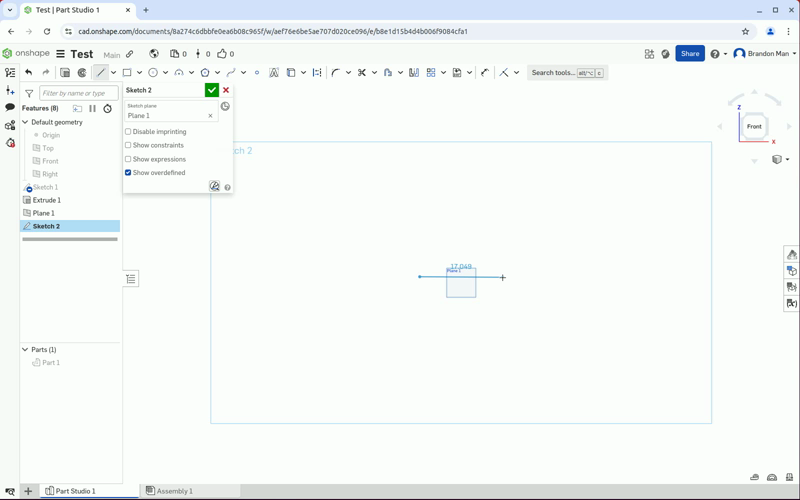
key_up(shift)
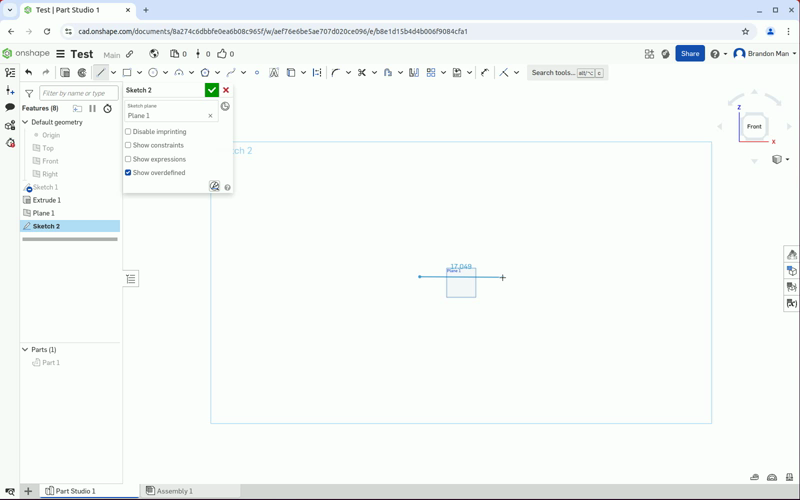
key_down(shift)
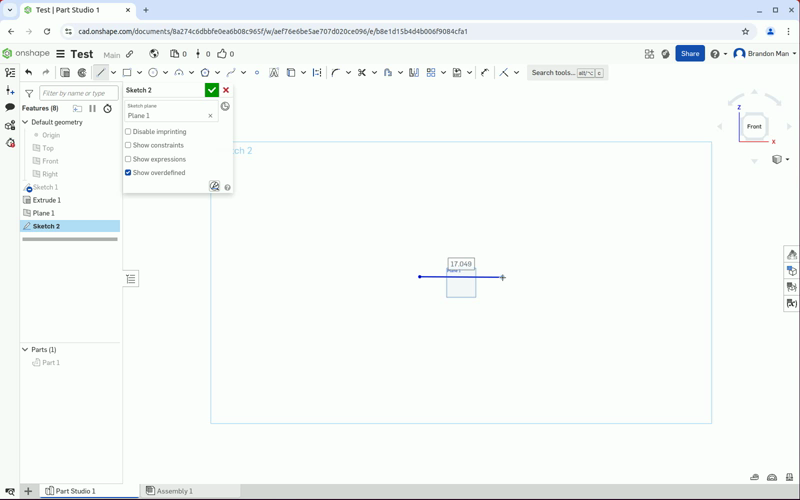
mouse_move(502, 174)
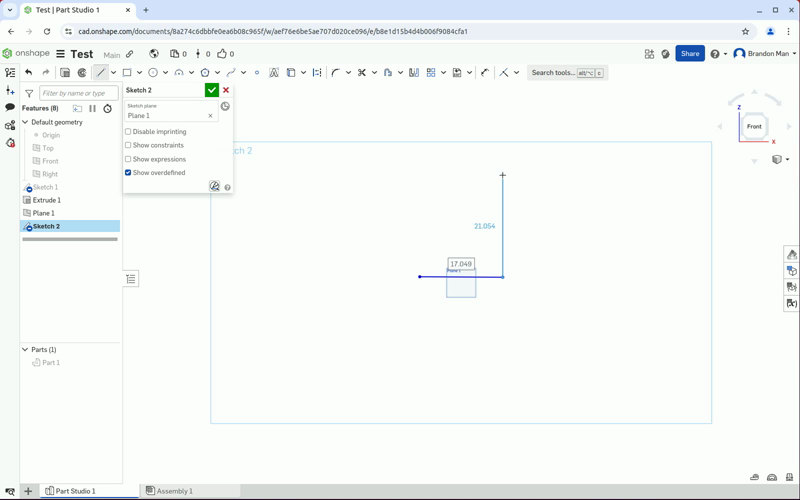
click(502, 174)
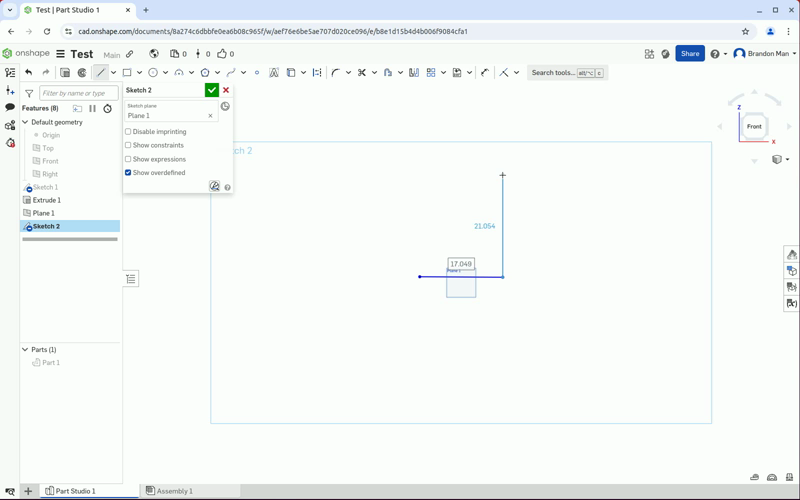
key_up(shift)
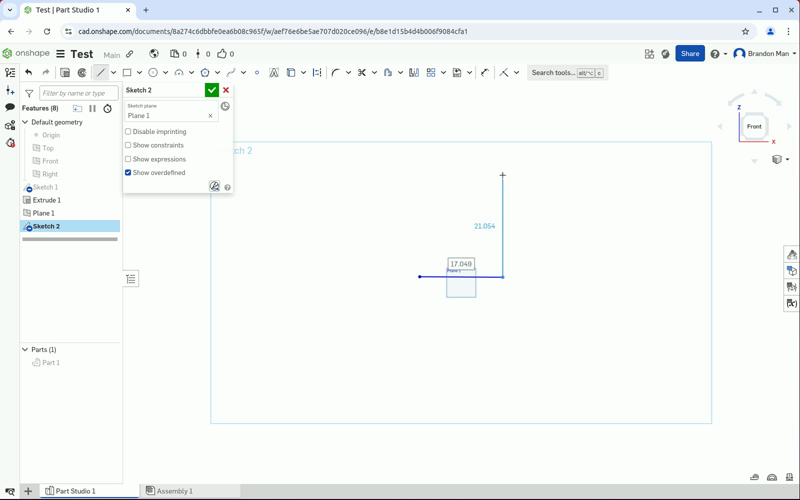
key_down(shift)
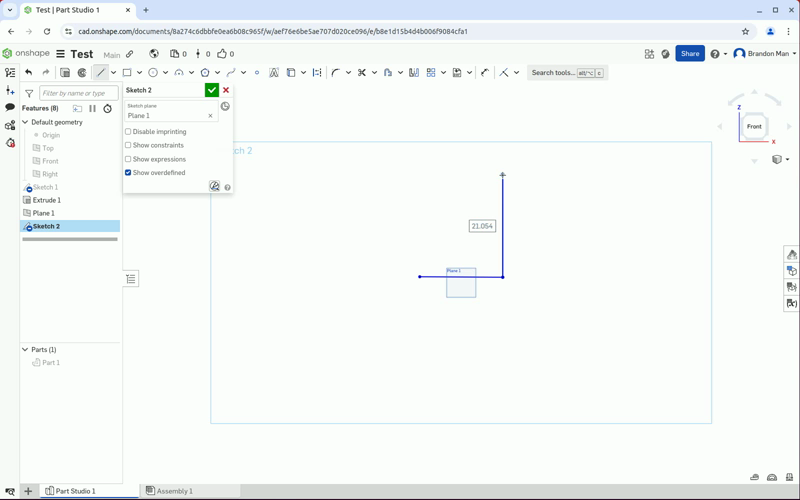
mouse_move(419, 174)
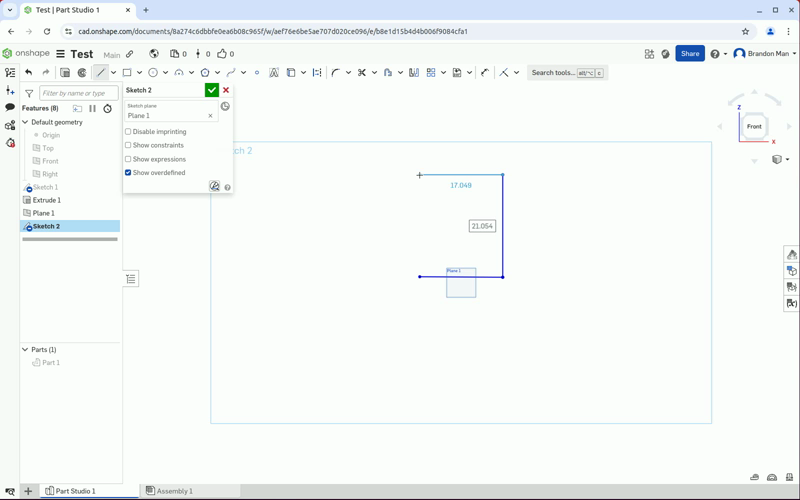
click(419, 174)
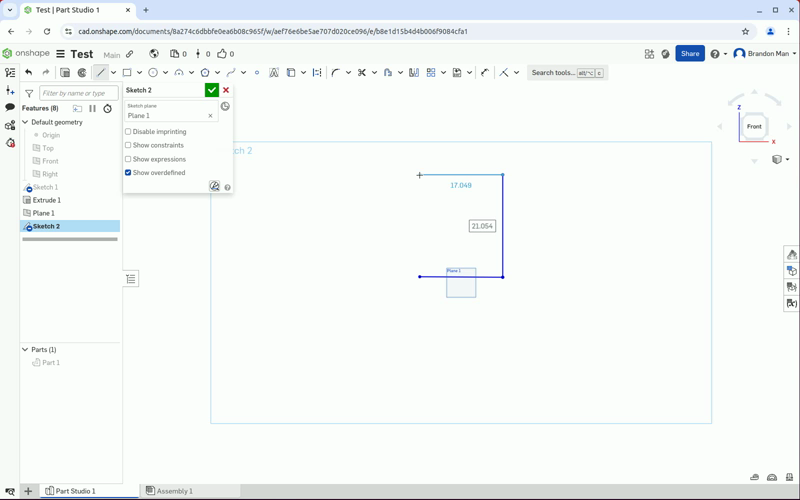
key_up(shift)
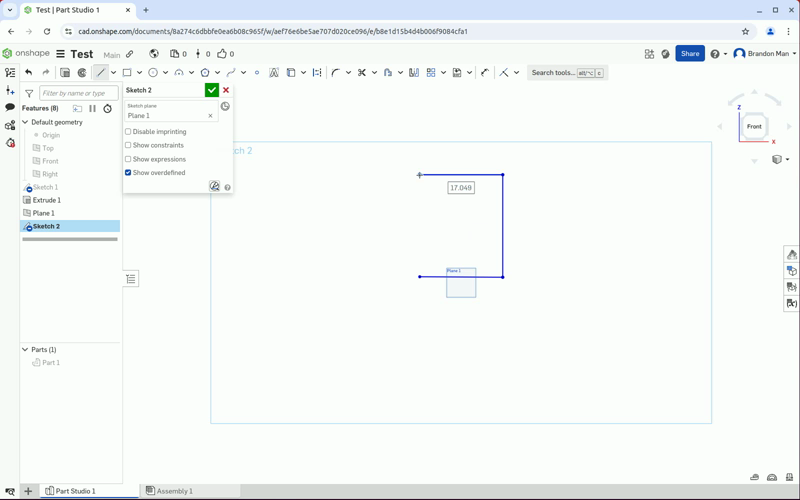
key_down(shift)
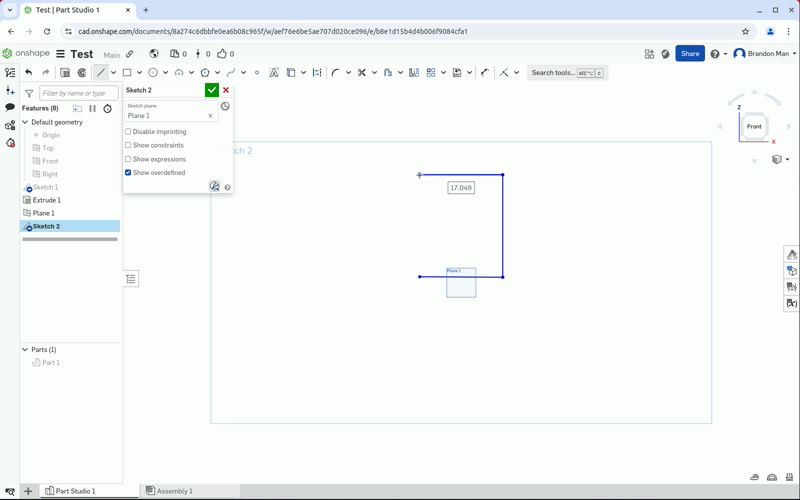
mouse_move(419, 276)
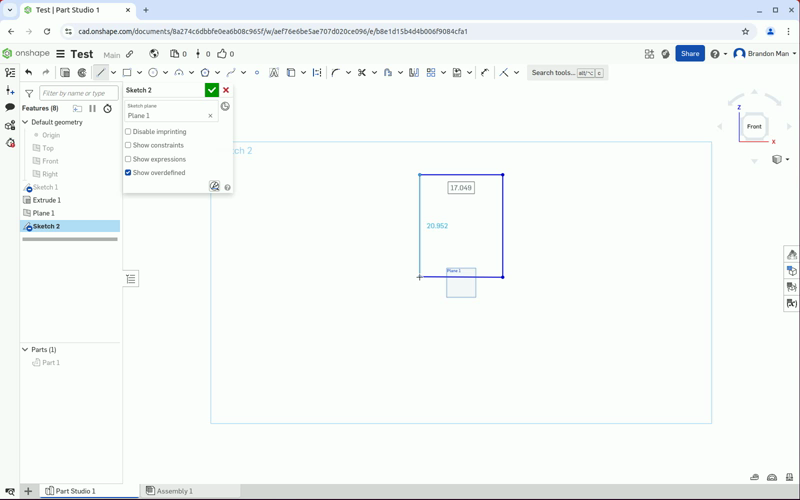
key_up(shift)
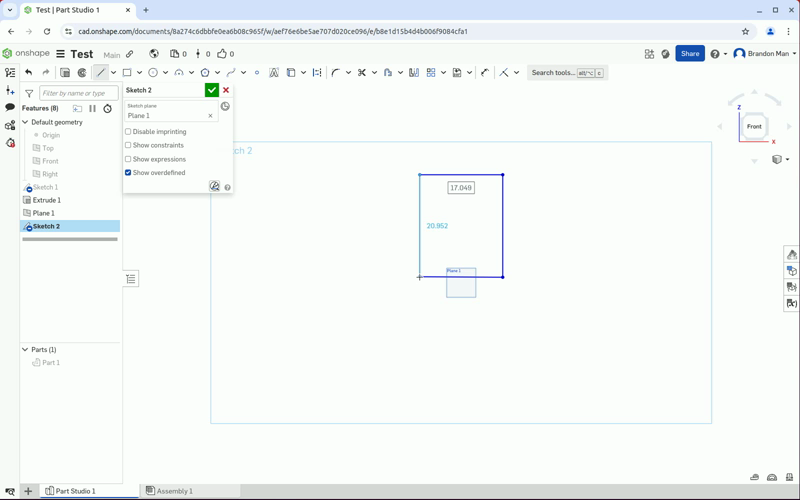
click(419, 276)
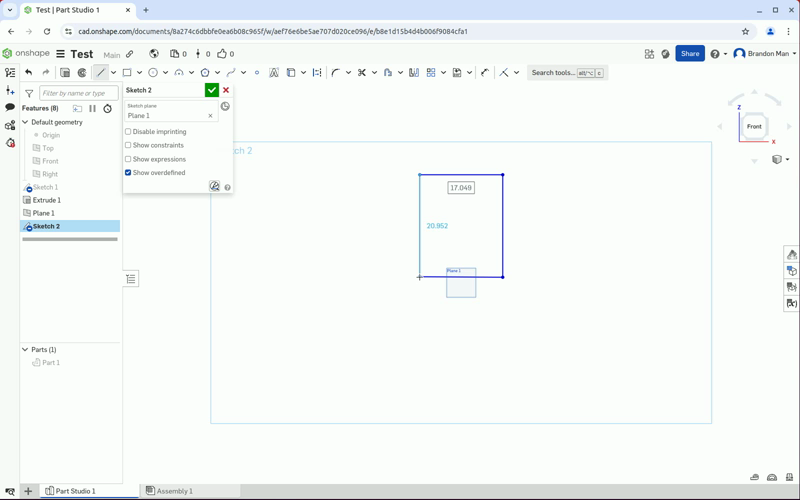
key(esc)
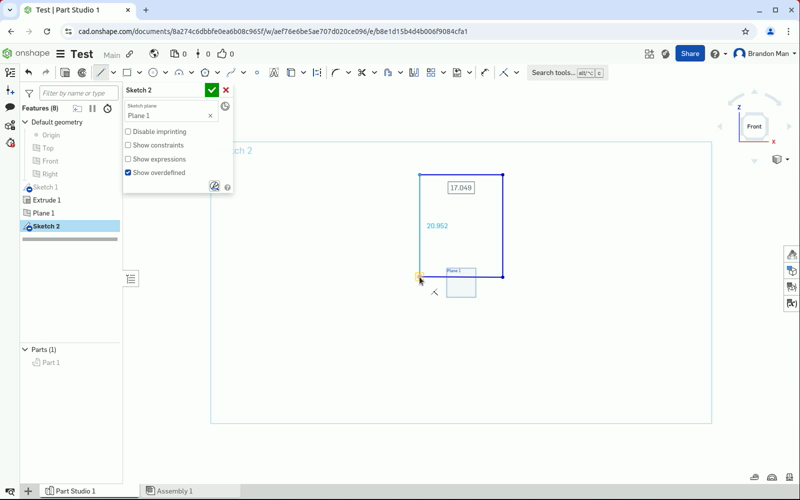
mouse_move(434, 203)
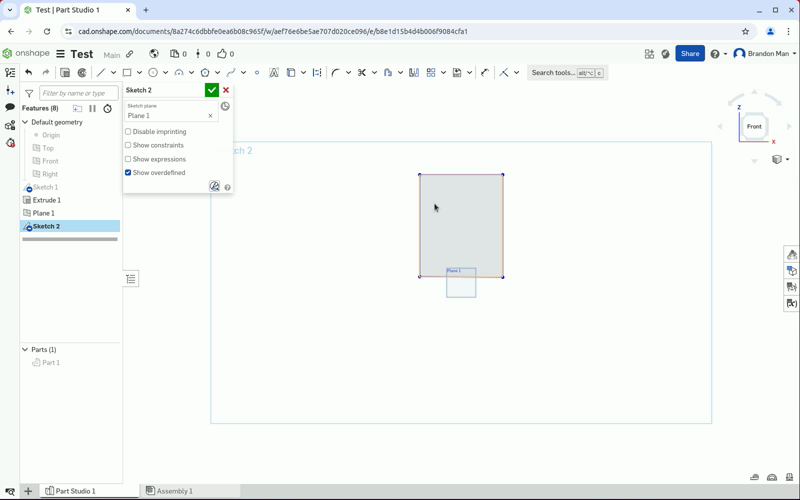
click(434, 203)
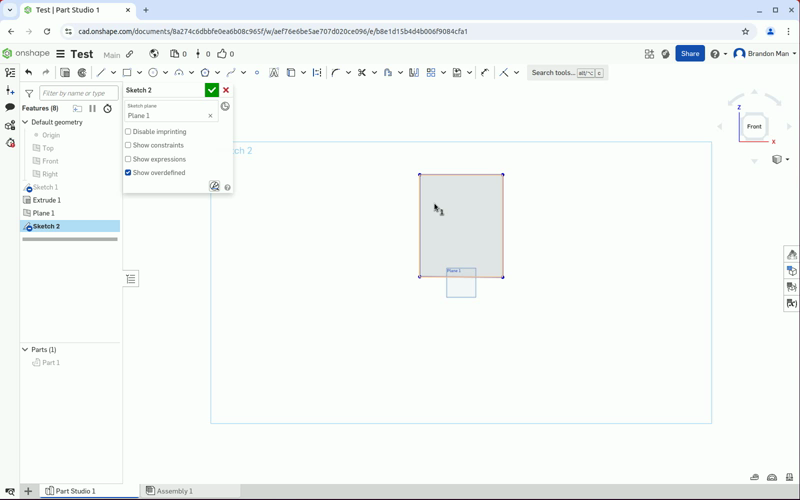
mouse_move(73, 352)
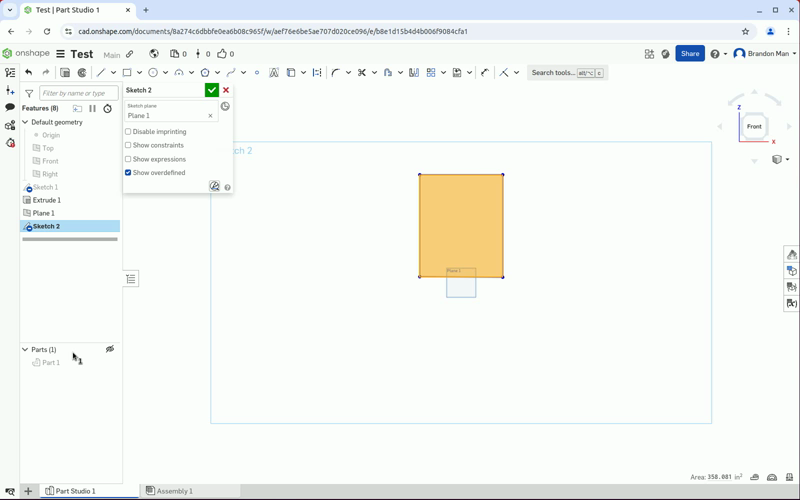
key(shift+y)
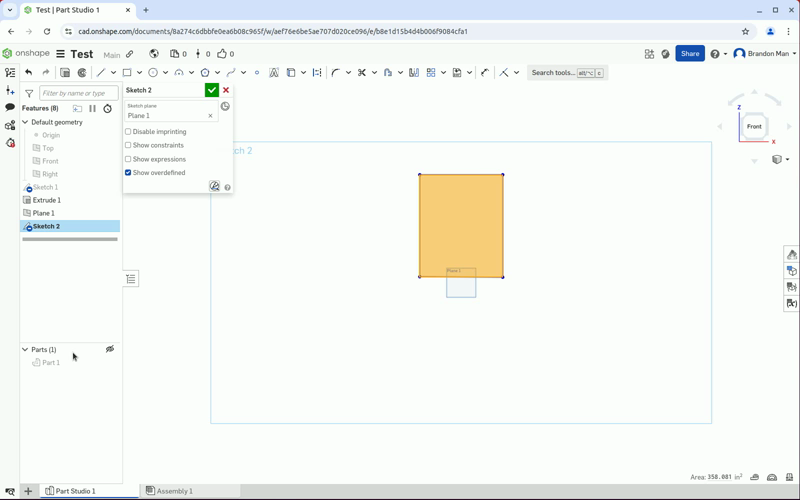
key(shift+e)
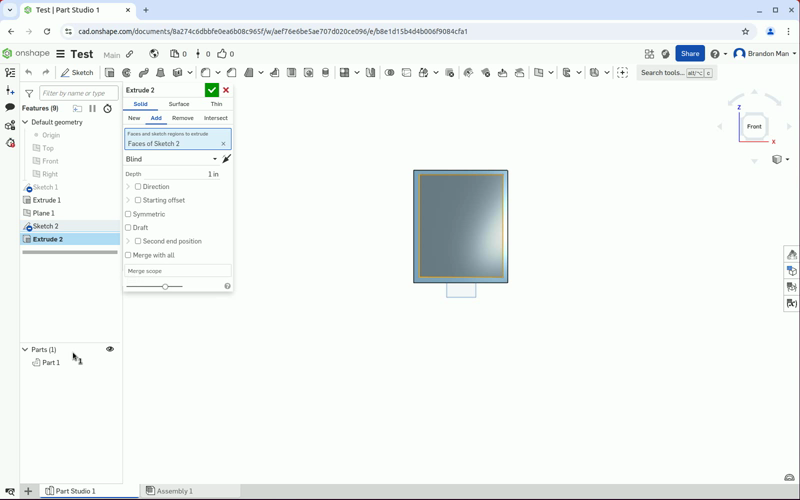
mouse_move(143, 106)
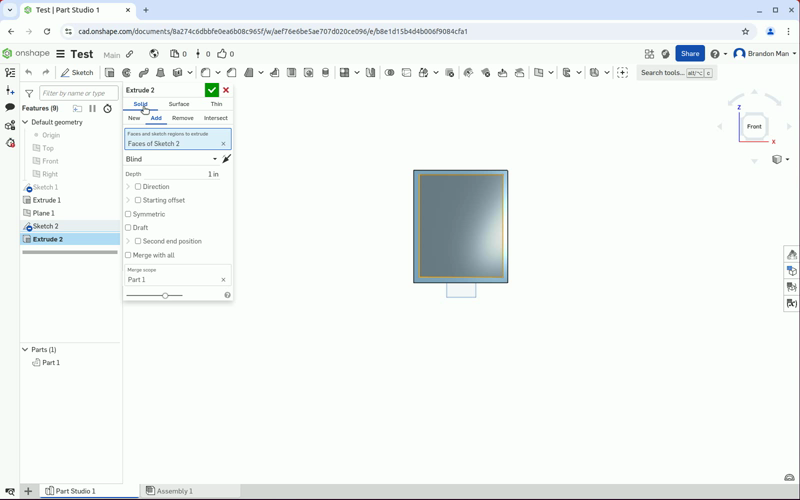
click(143, 106)
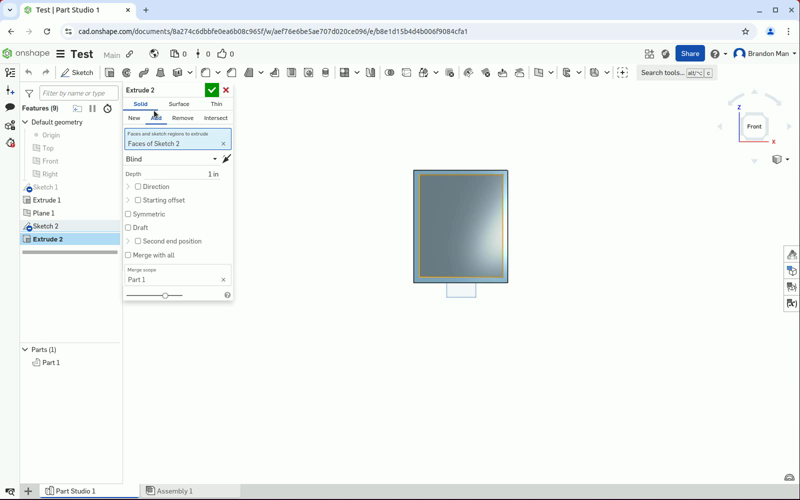
mouse_move(186, 120)
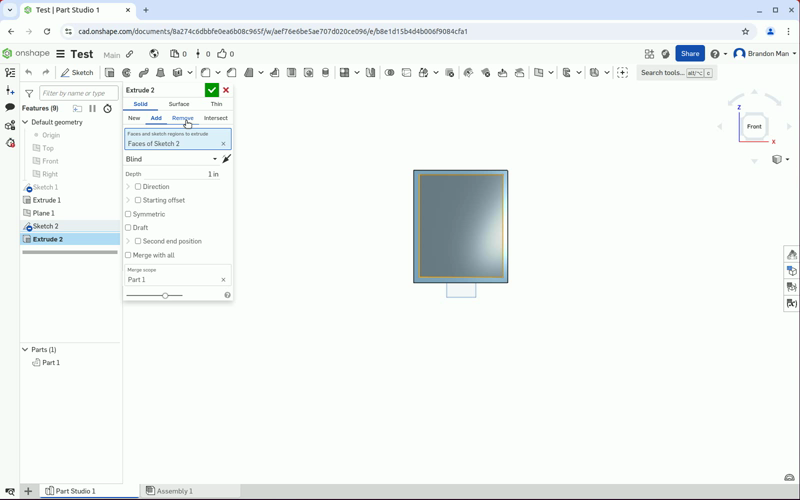
click(186, 120)
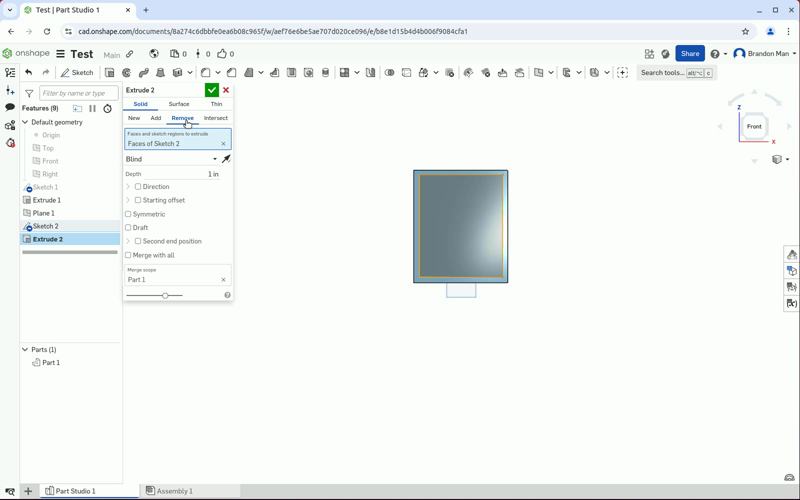
key(tab, 4)
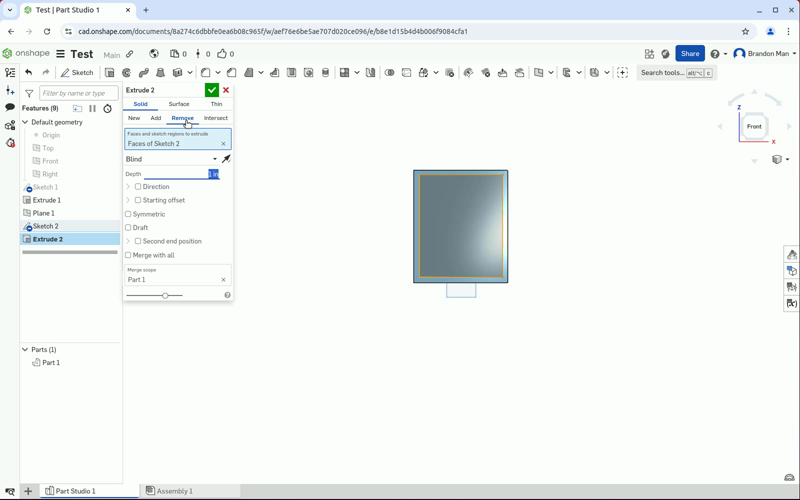
text(0.481)
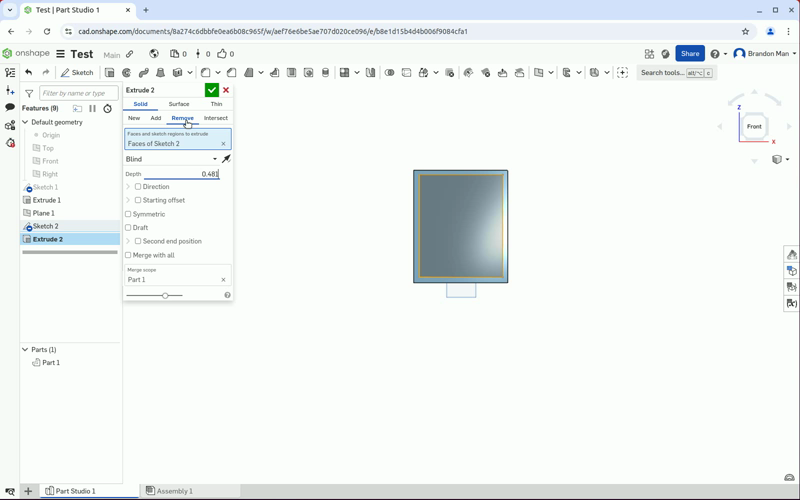
key(tab, 6)
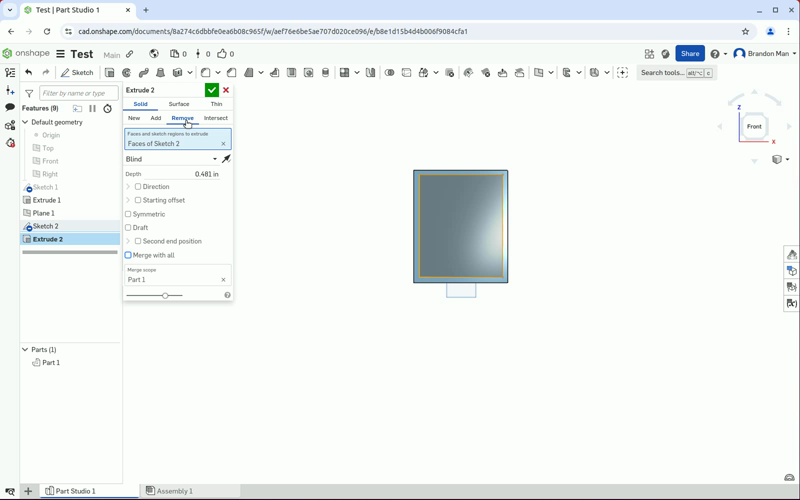
key(space)
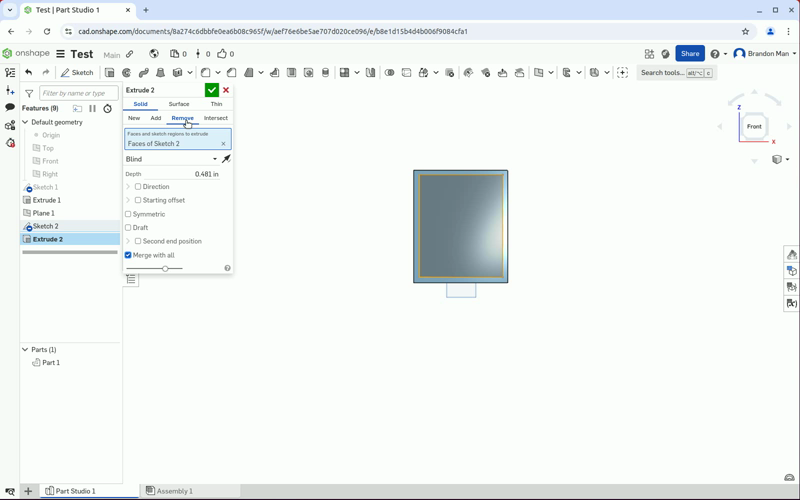
key(enter)
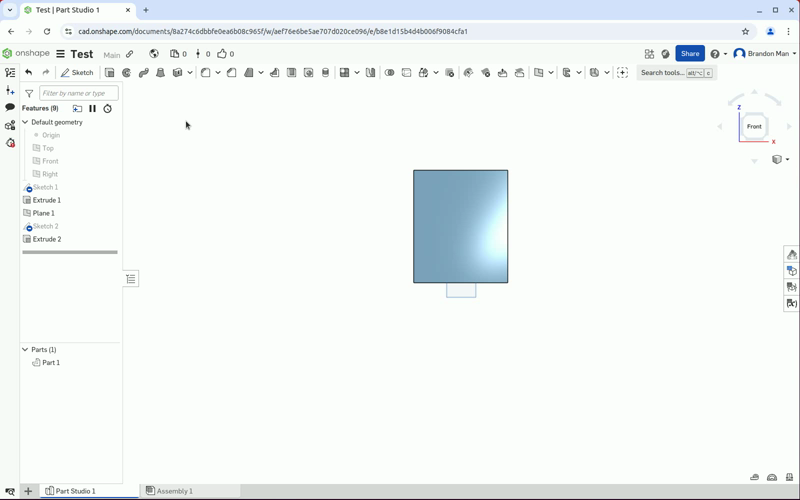
key(shift+h)
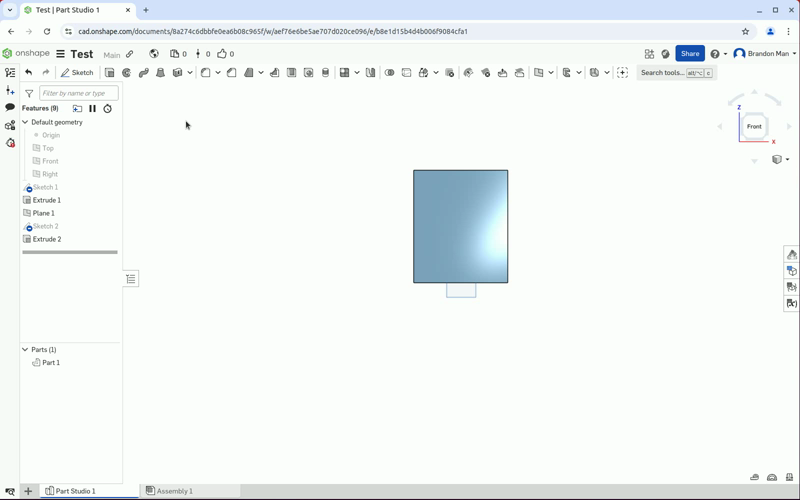
key(shift+h)
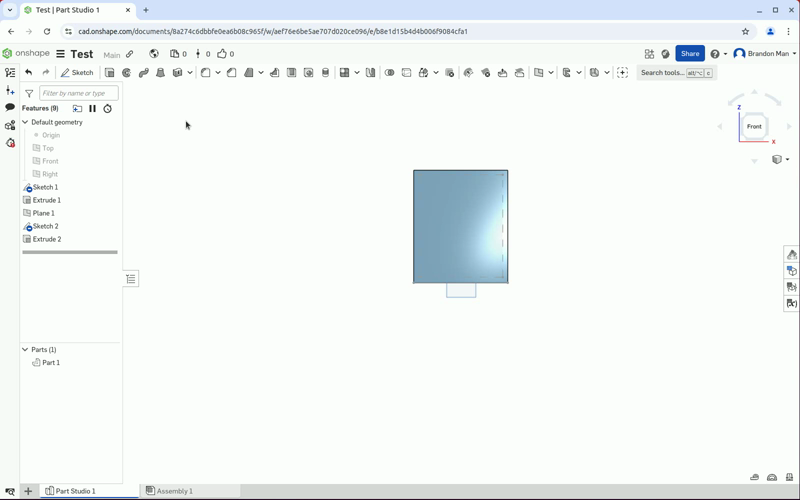
key(shift+7)
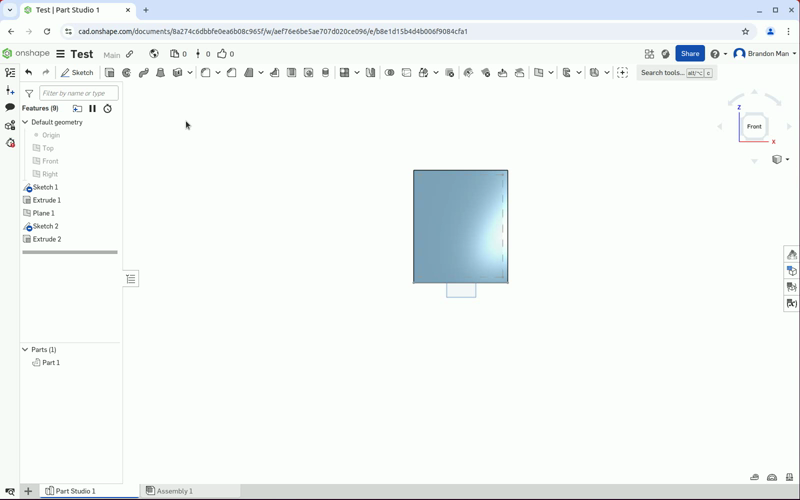
key(left, 2)
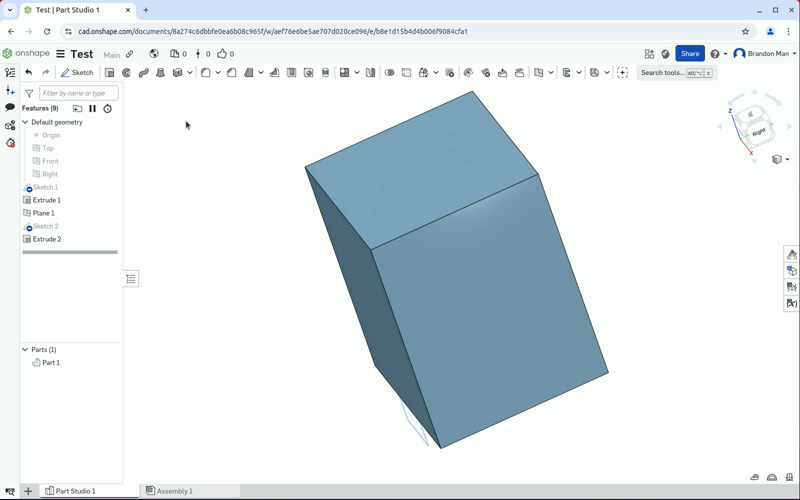
key(down, 2)
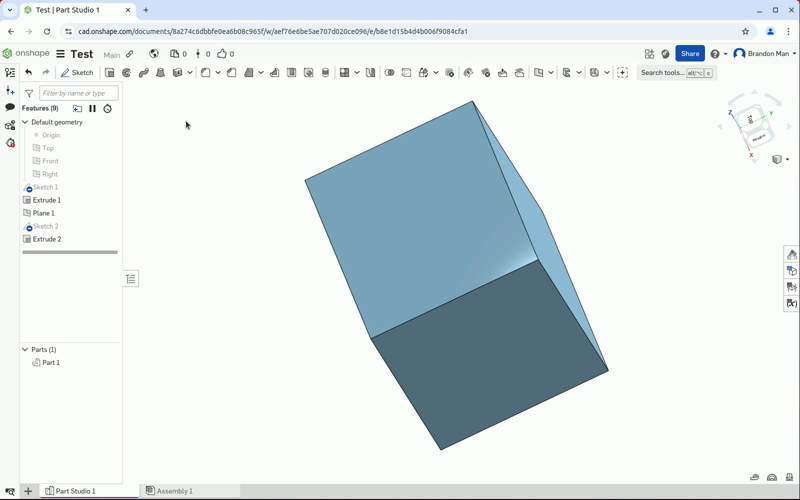
key(up, 2)
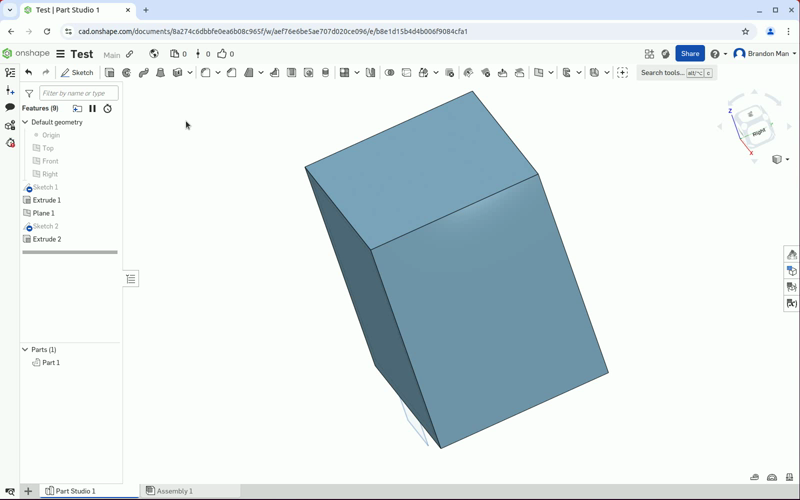
key(right, 2)
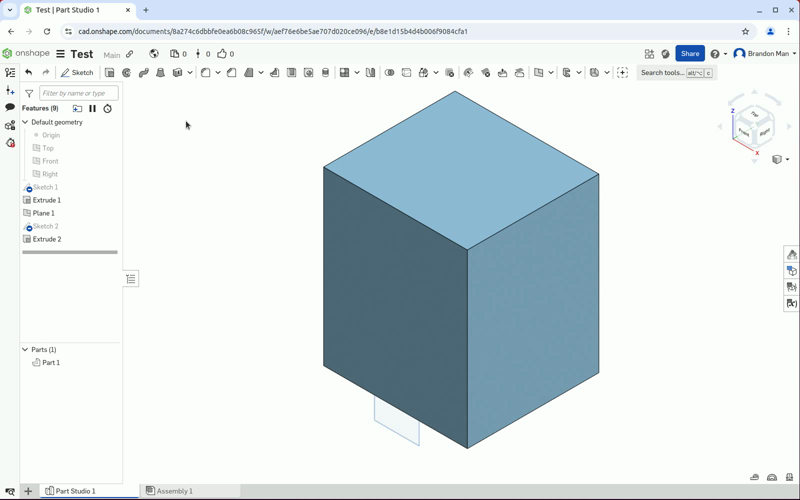
mouse_move(73, 189)
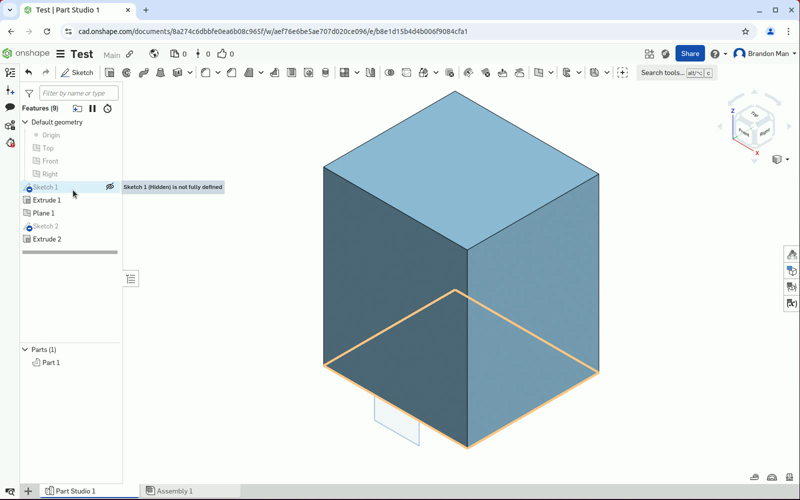
click(73, 189)